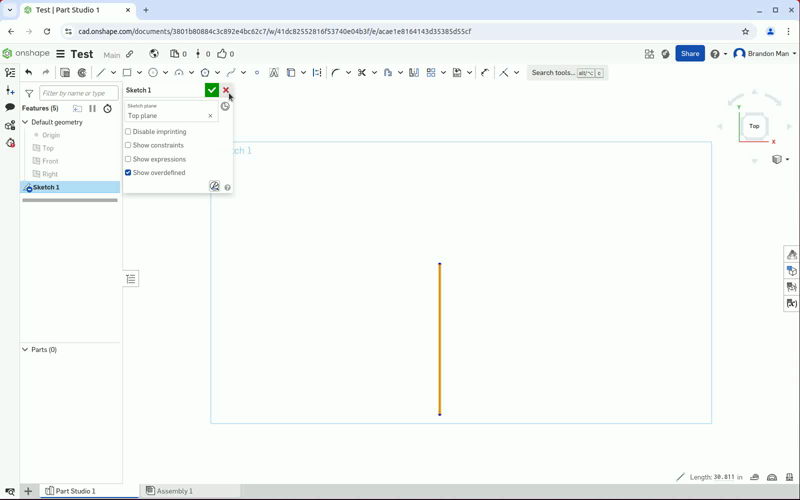
key(shift+h)
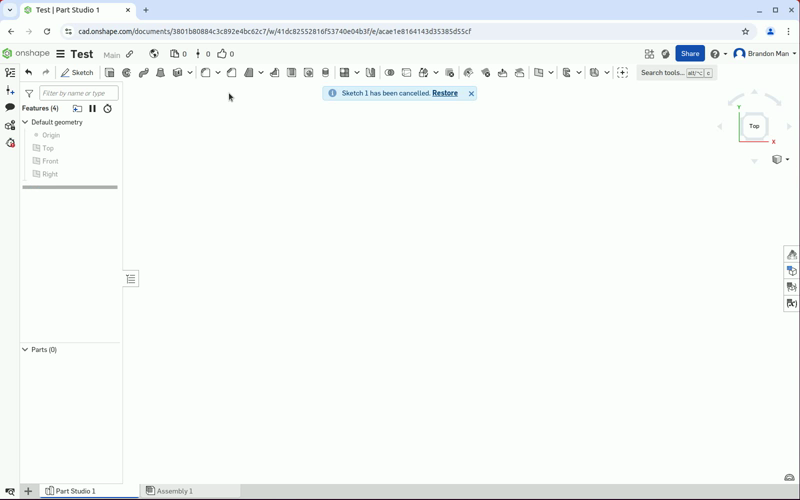
mouse_move(73, 352)
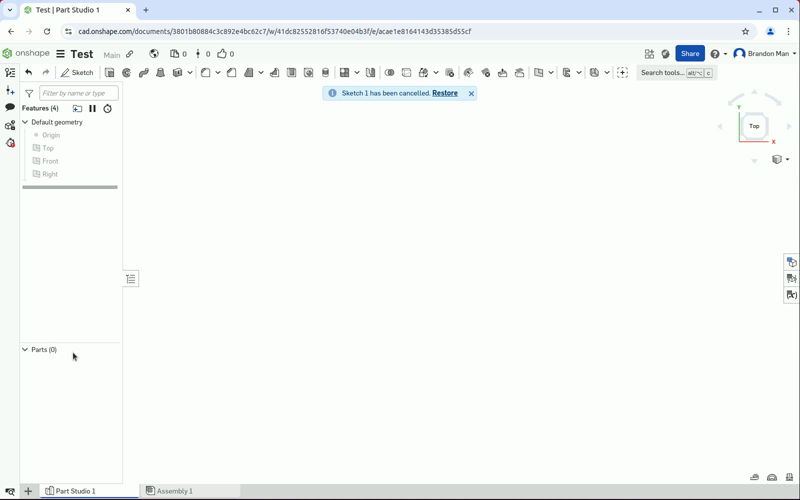
key(y)
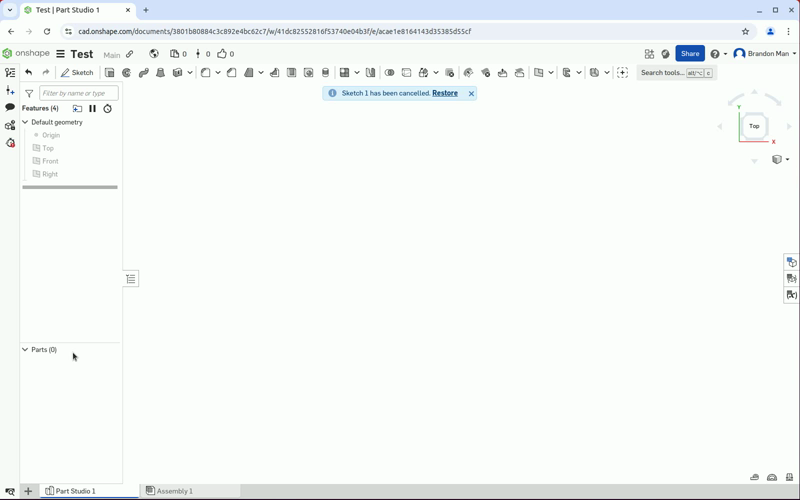
key(shift+p)
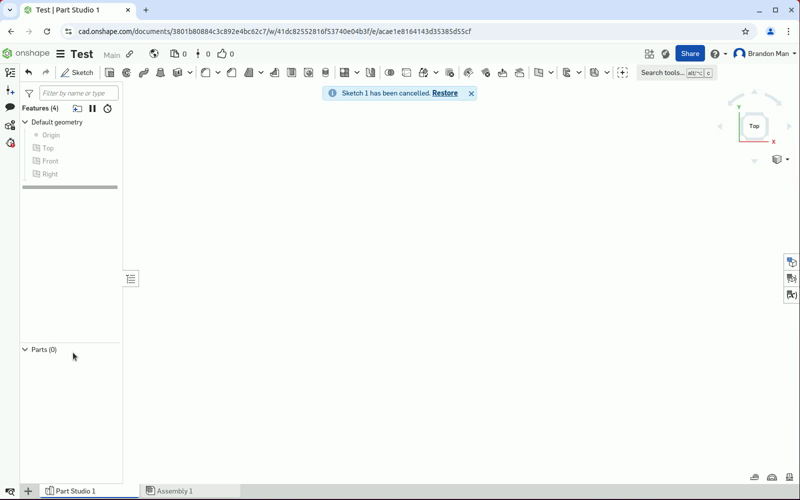
key(space)
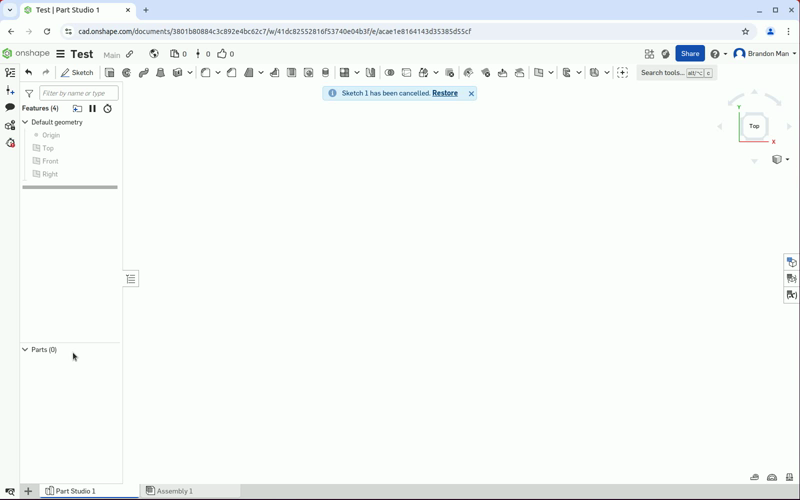
key_down(shift)
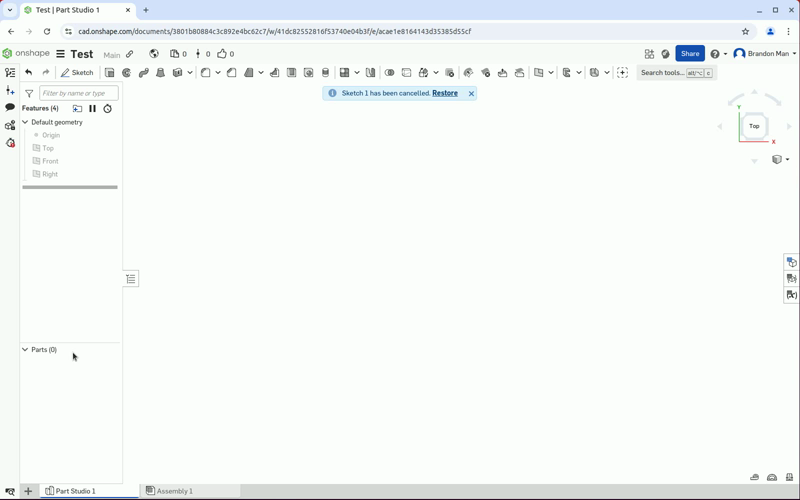
key(up)
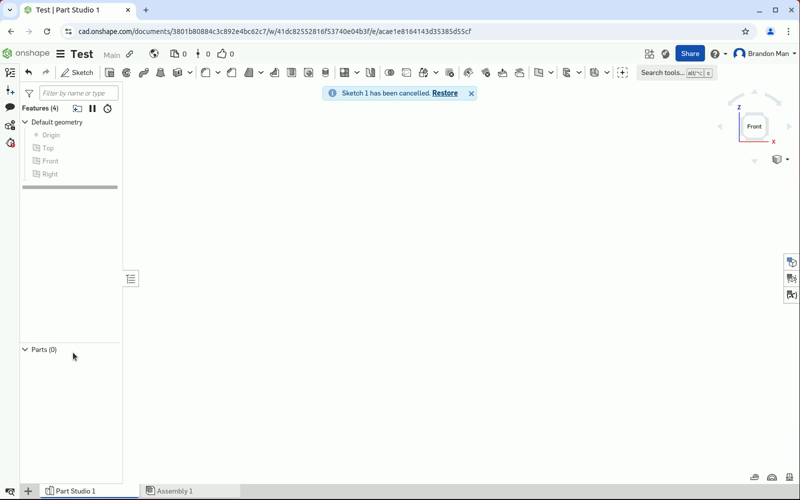
key_up(shift)
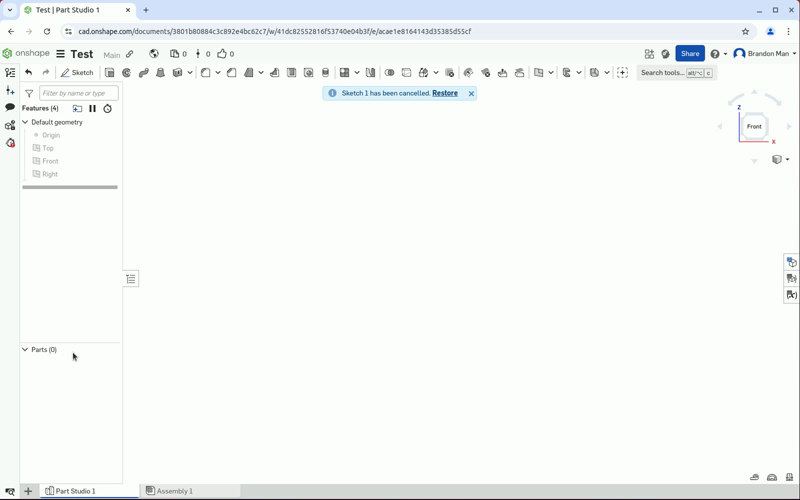
mouse_move(73, 352)
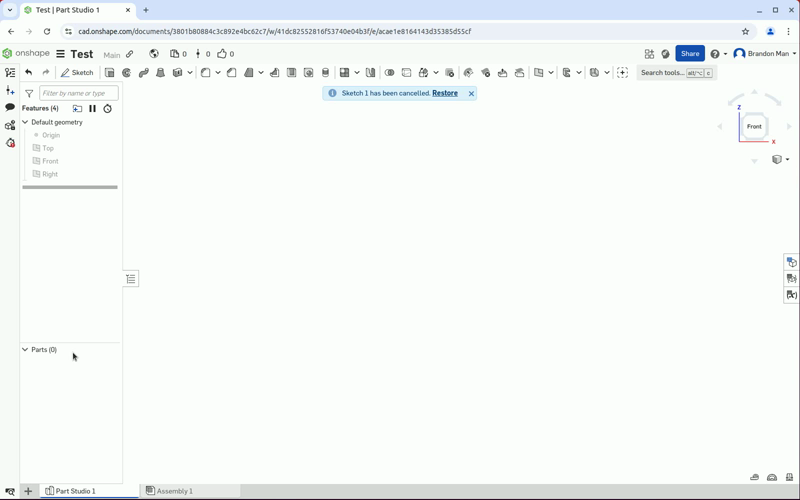
key(shift+y)
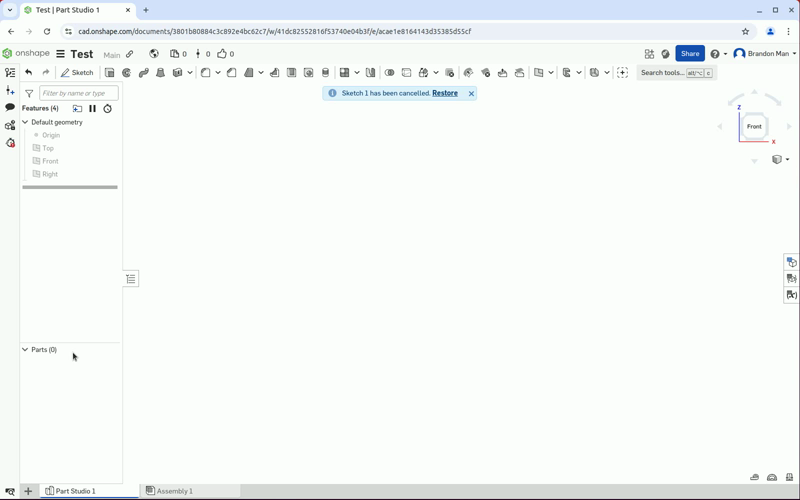
key(shift+s)
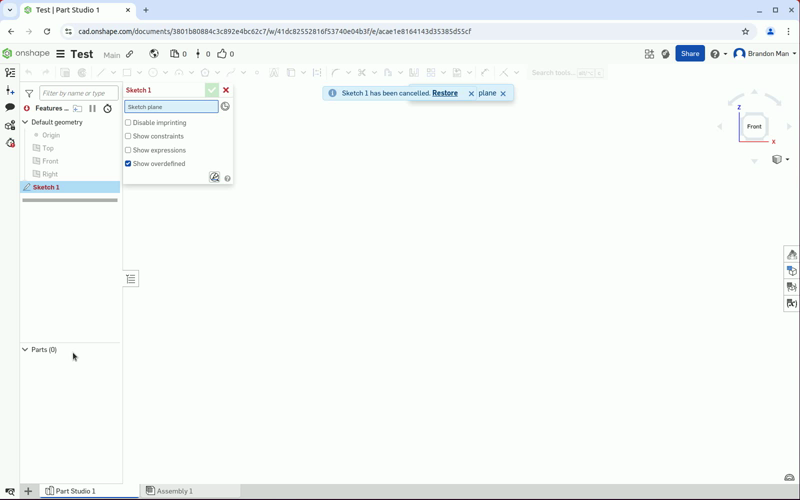
mouse_move(73, 163)
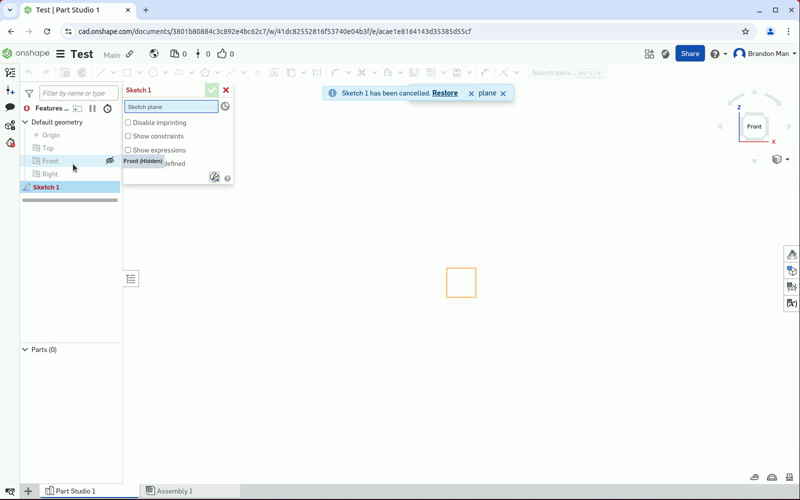
click(73, 163)
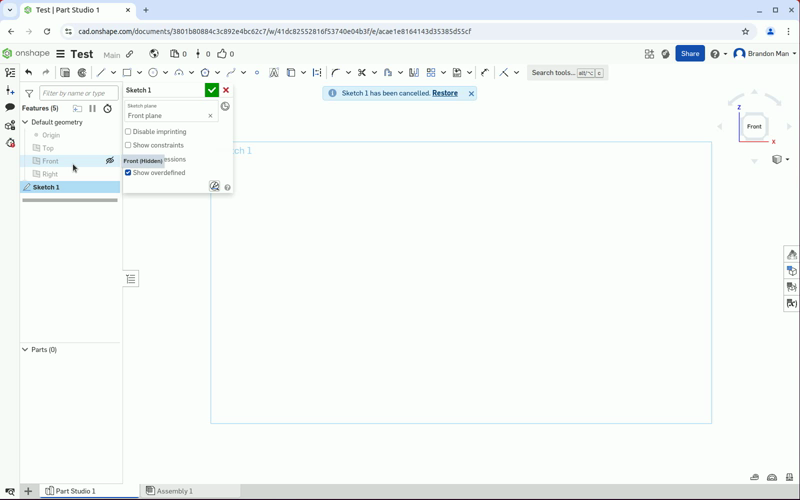
mouse_move(73, 352)
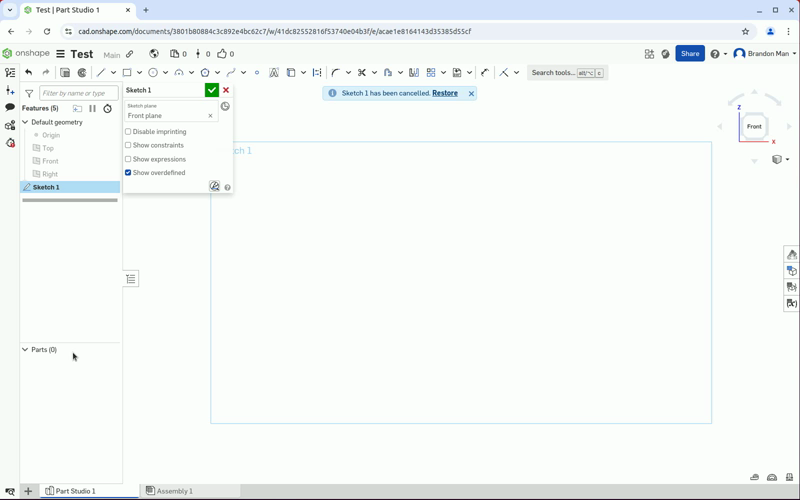
key(y)
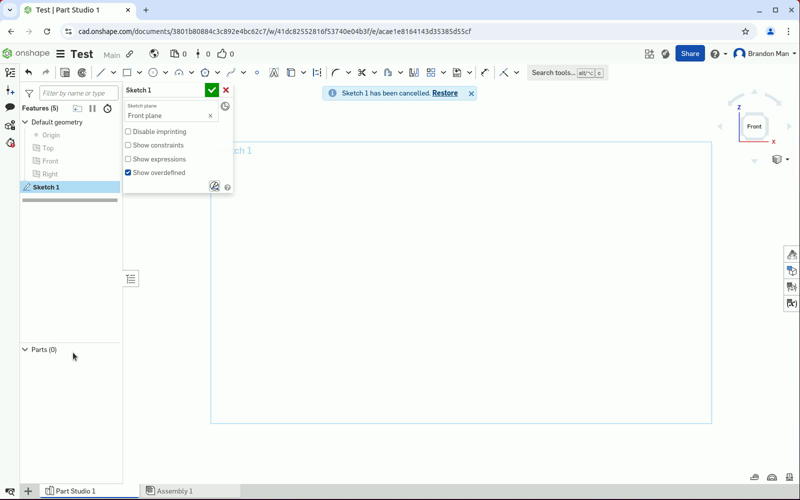
key(l)
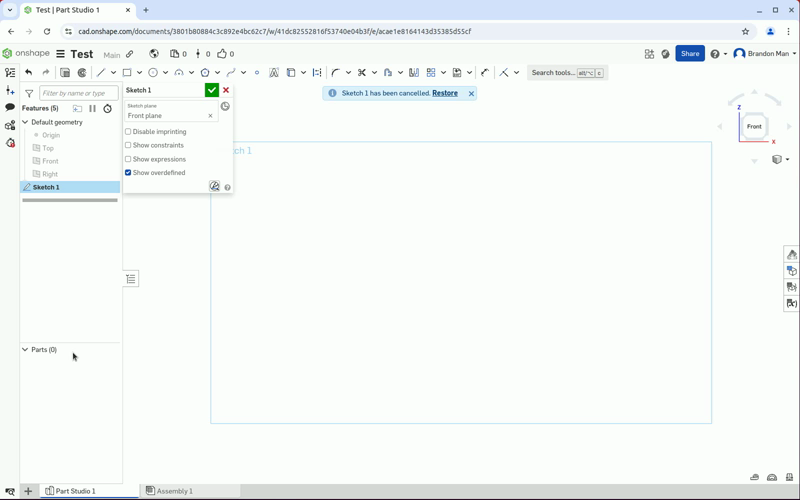
key_down(shift)
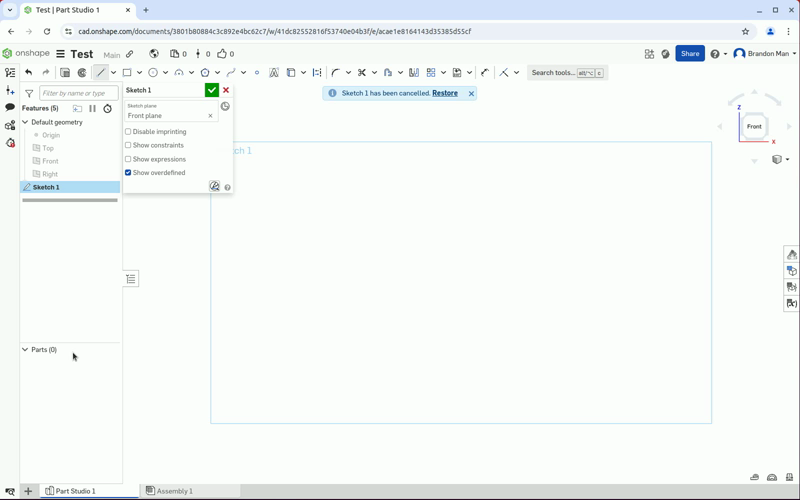
mouse_move(460, 282)
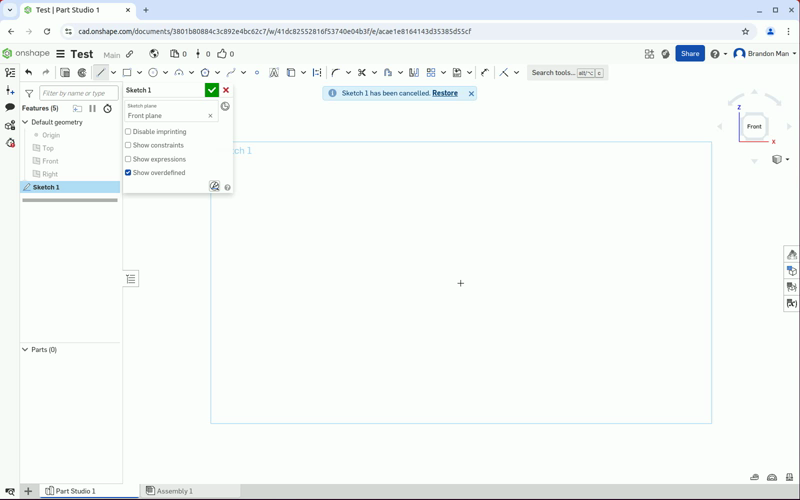
click(460, 282)
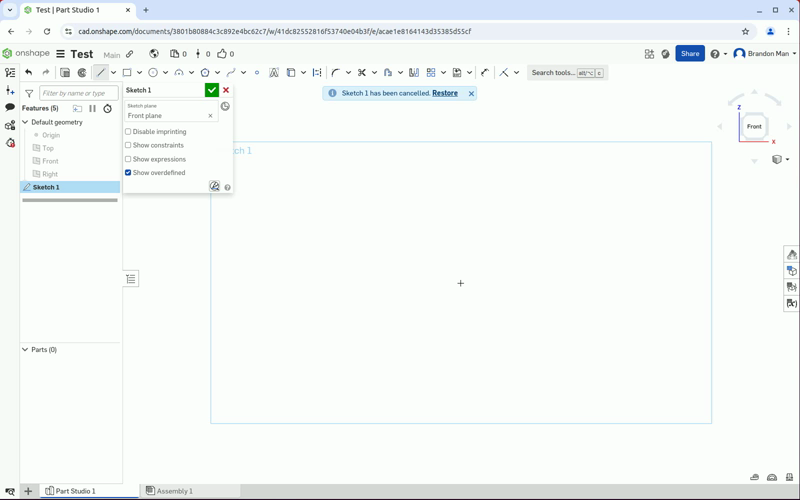
key_up(shift)
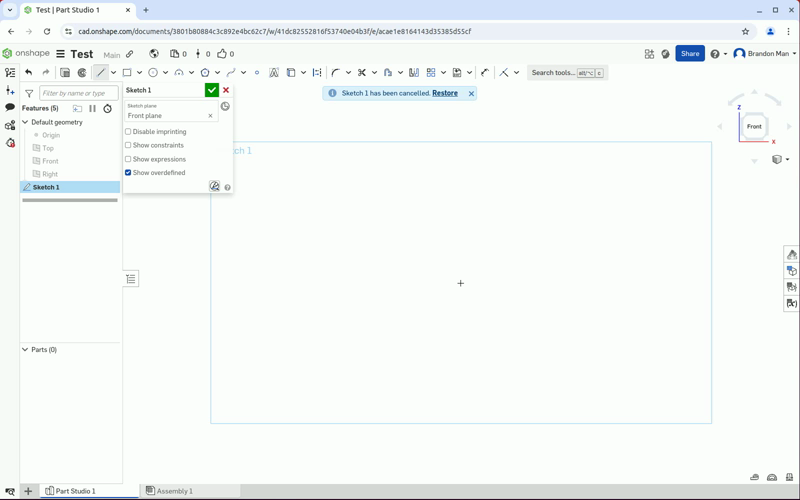
key_down(shift)
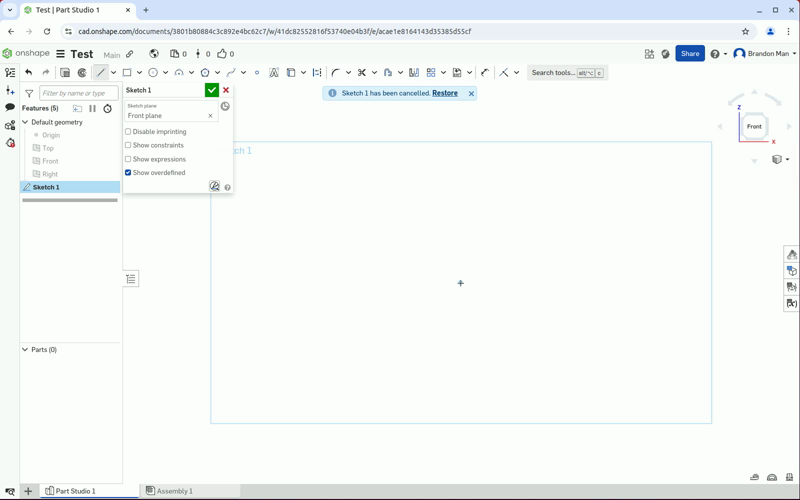
mouse_move(490, 282)
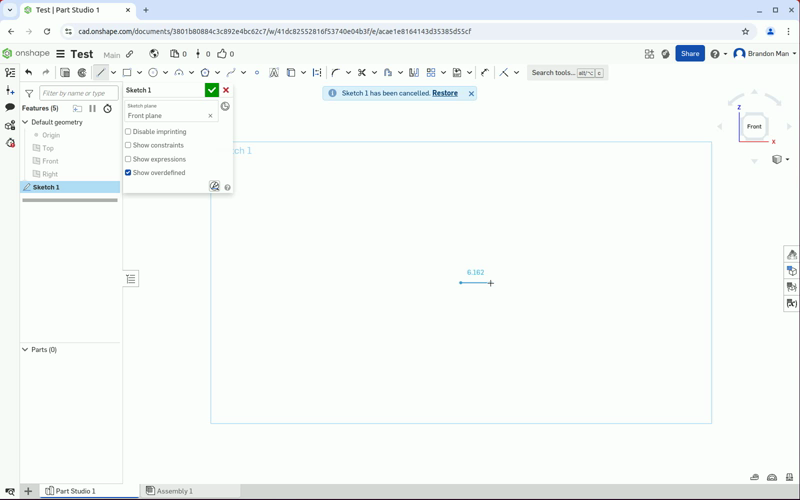
mouse_move(504, 282)
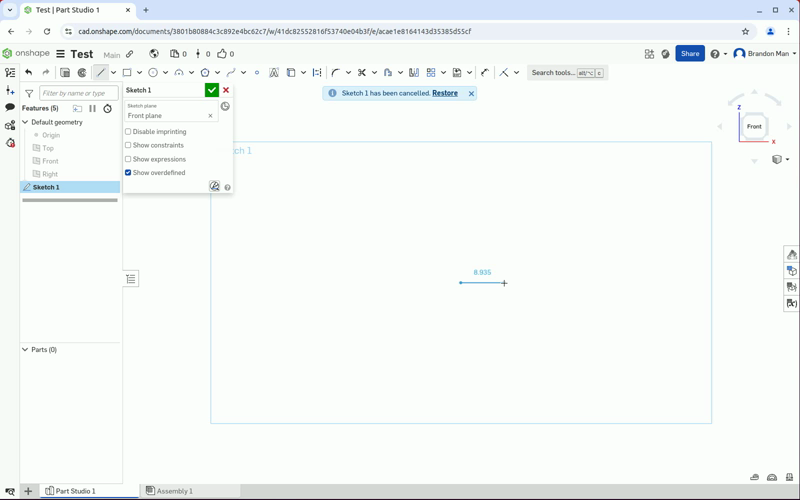
click(504, 282)
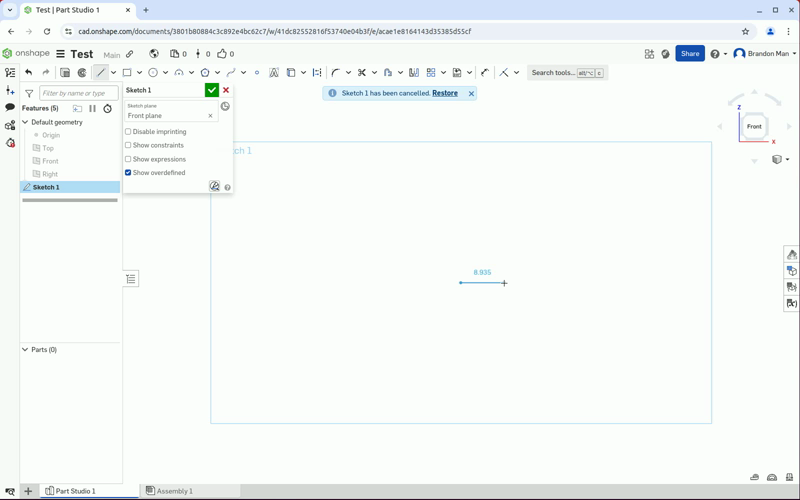
key_up(shift)
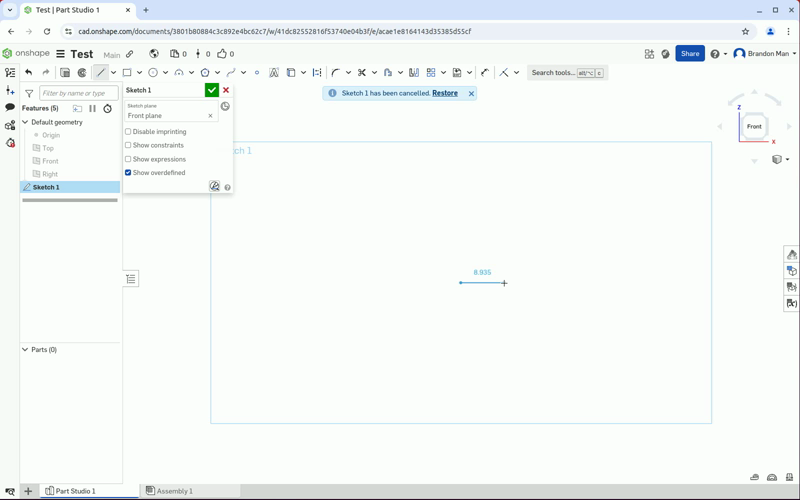
key(esc)
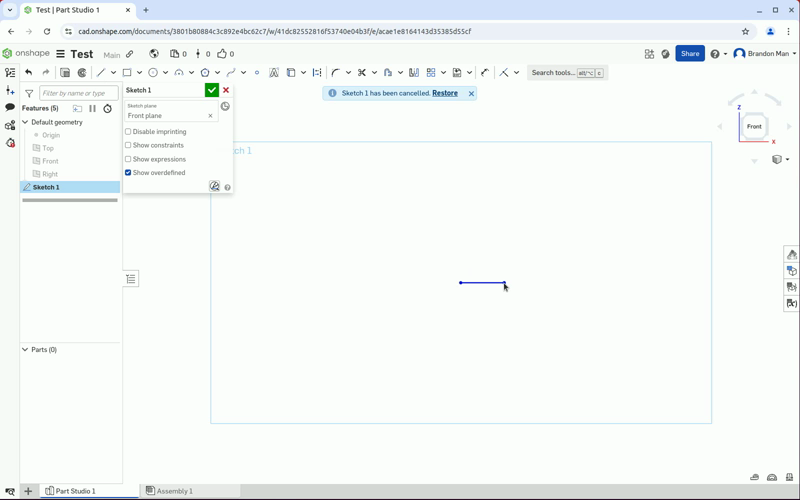
key(a)
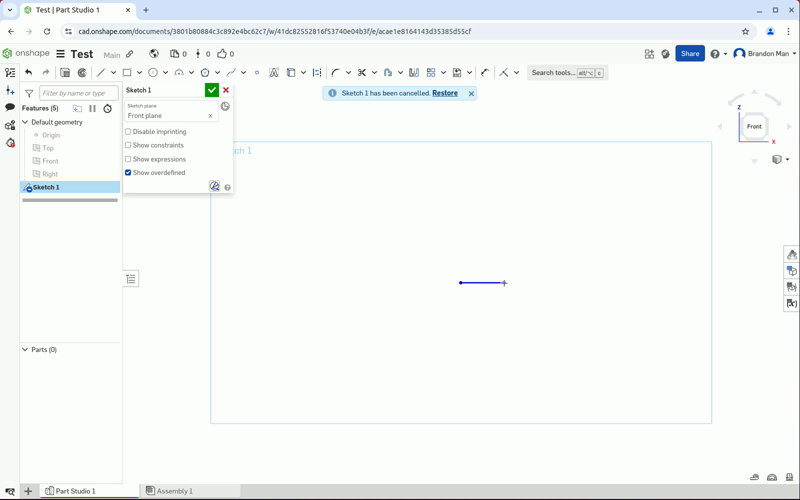
mouse_move(504, 282)
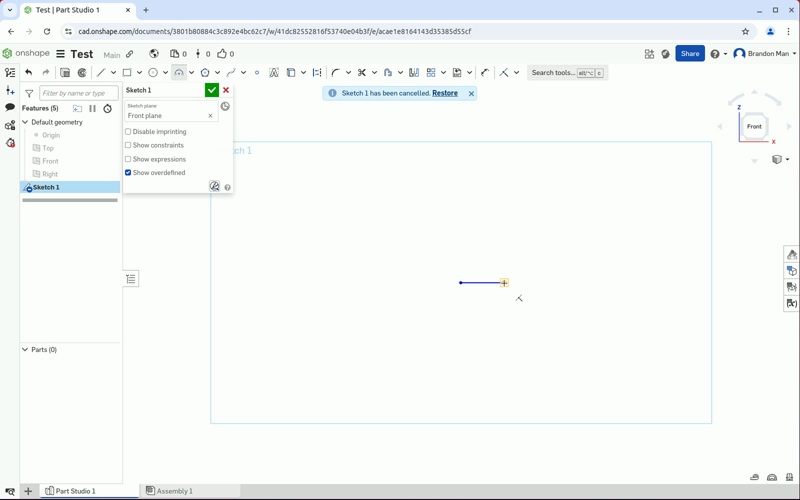
click(504, 282)
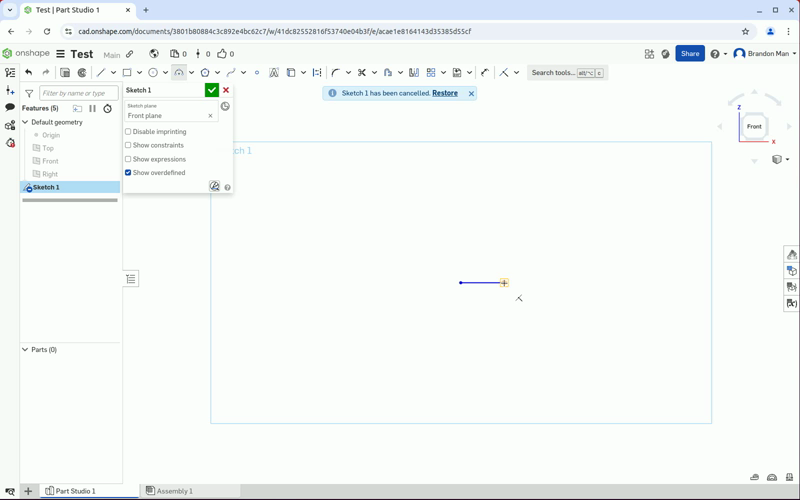
key_down(shift)
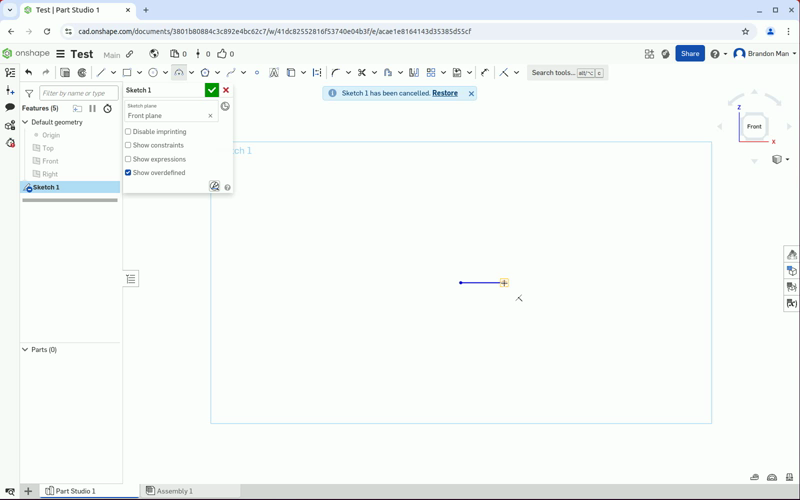
mouse_move(460, 197)
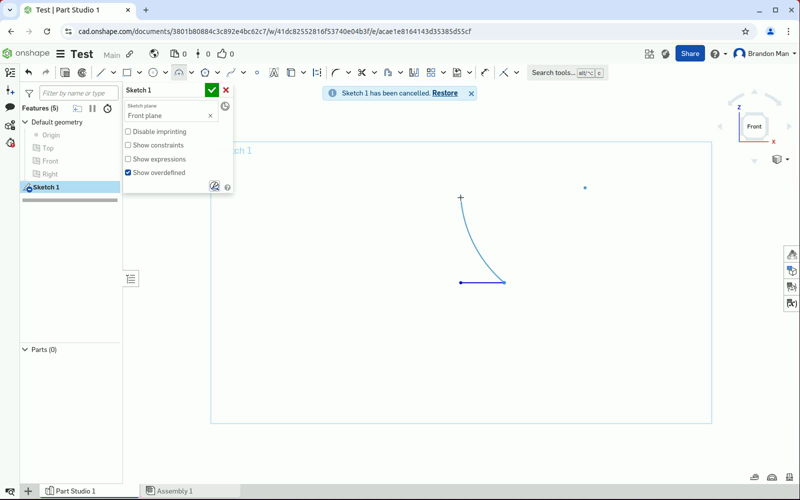
click(460, 197)
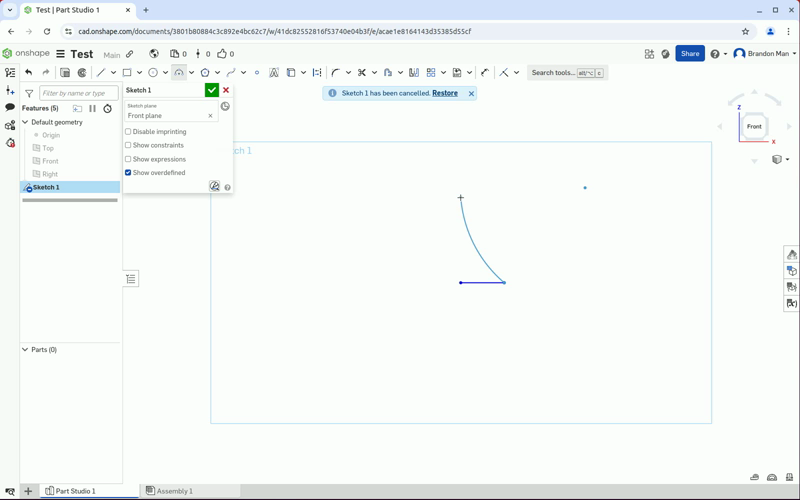
mouse_move(508, 226)
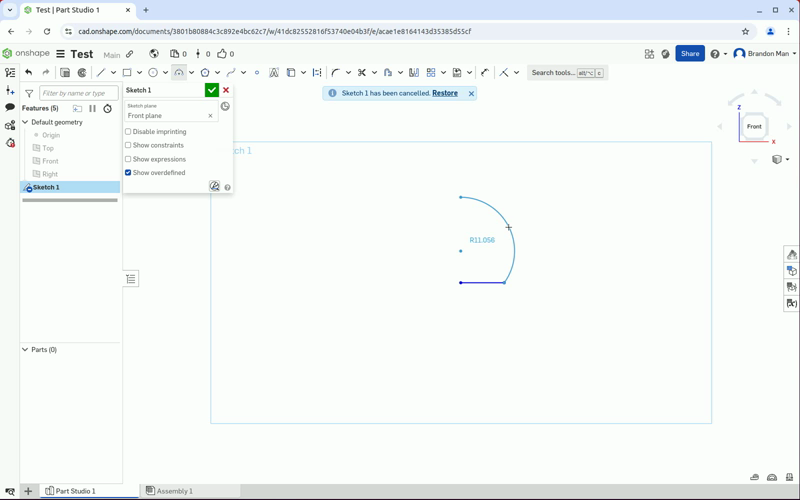
click(508, 226)
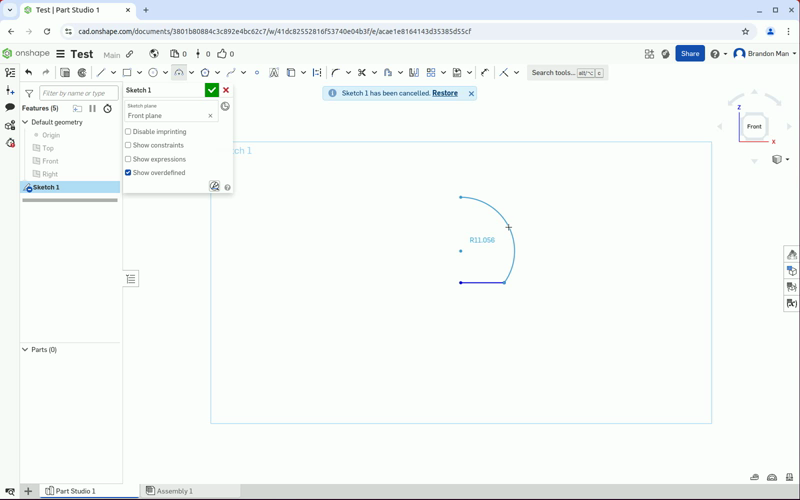
key_up(shift)
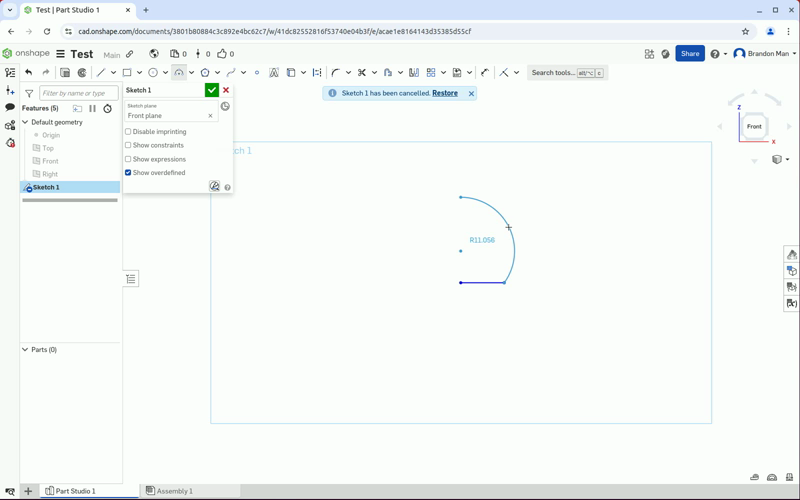
key(esc)
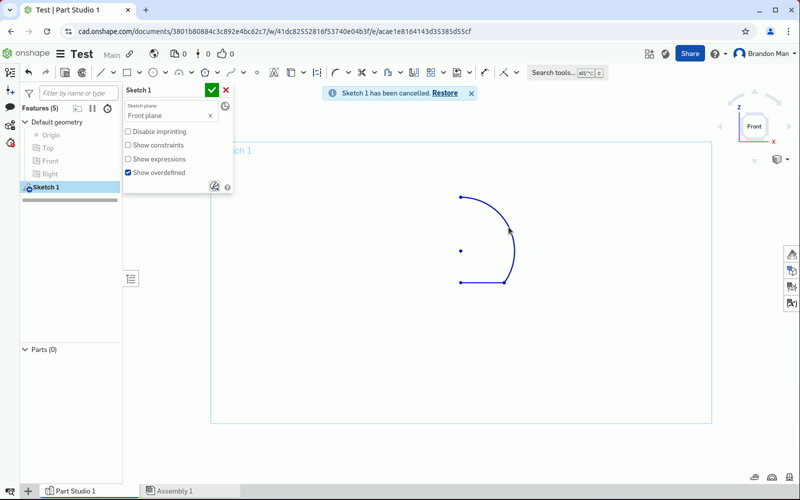
key(l)
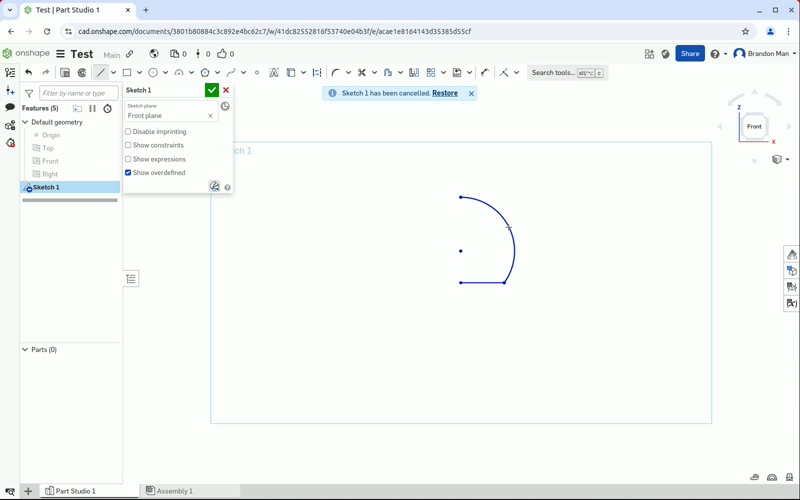
mouse_move(460, 197)
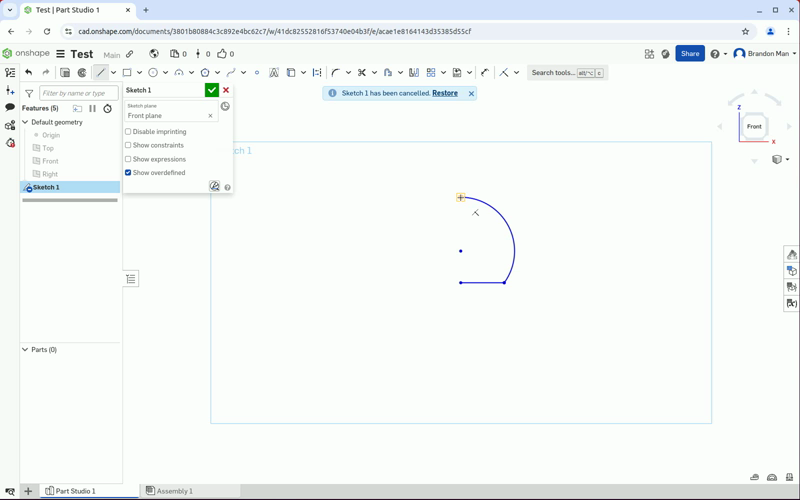
click(460, 197)
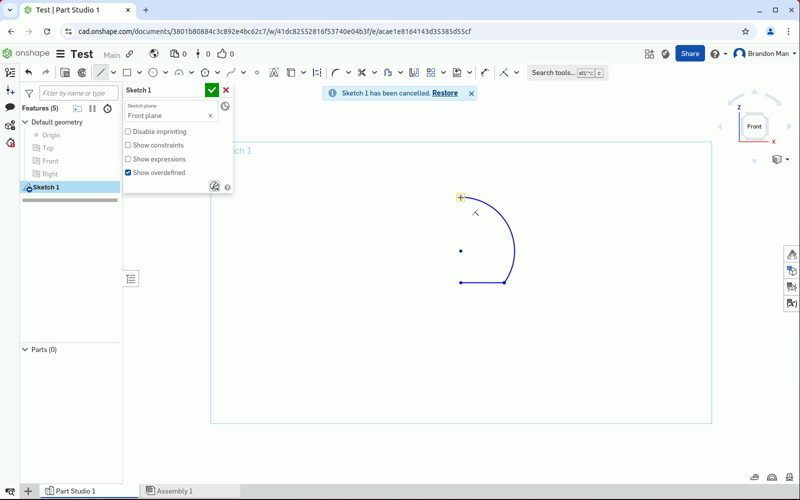
key_down(shift)
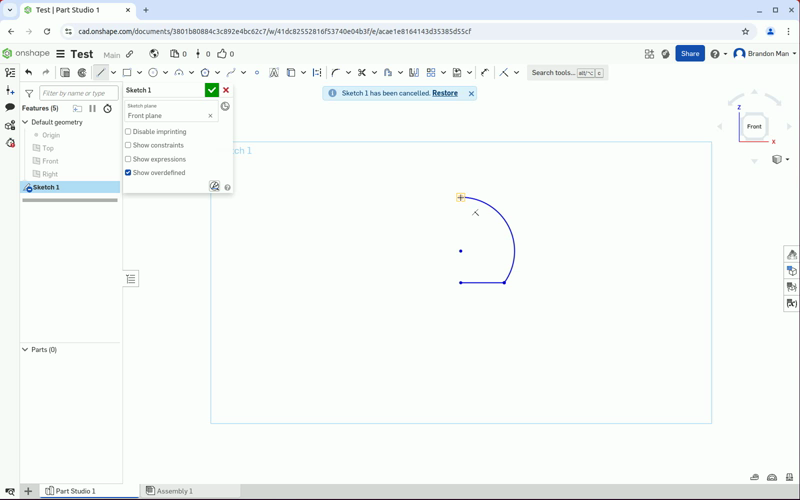
mouse_move(460, 282)
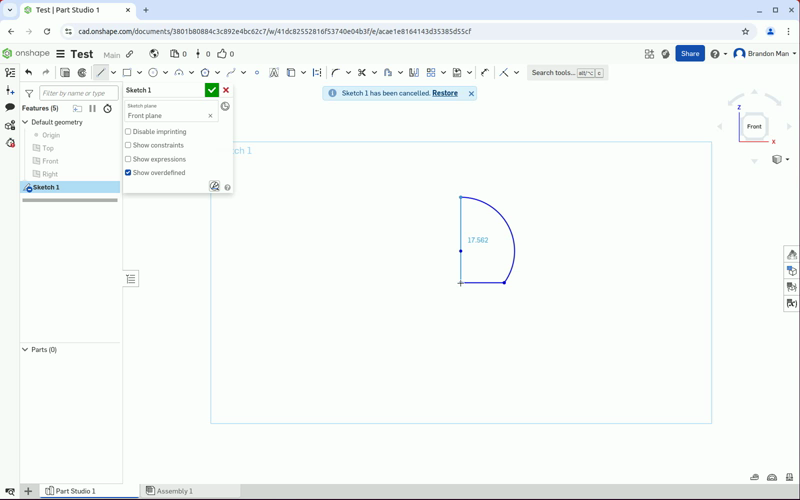
key_up(shift)
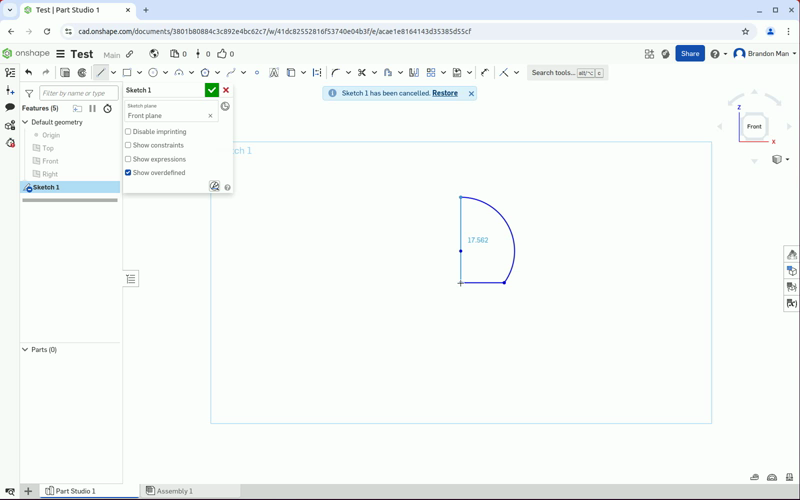
click(460, 282)
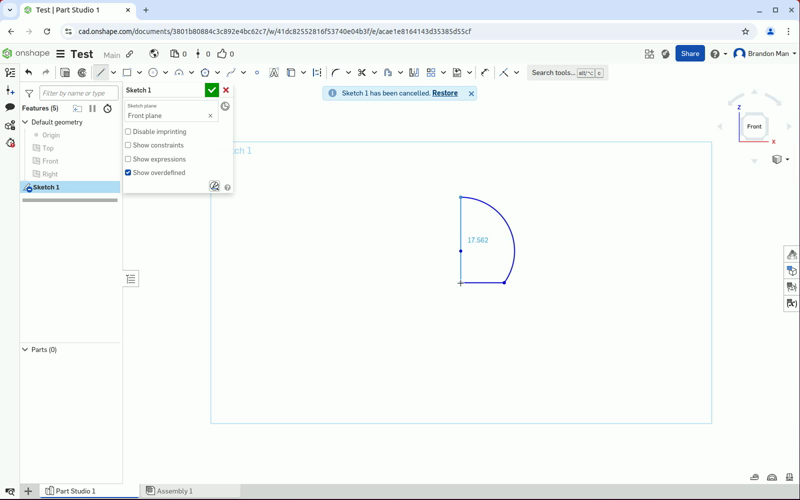
key(esc)
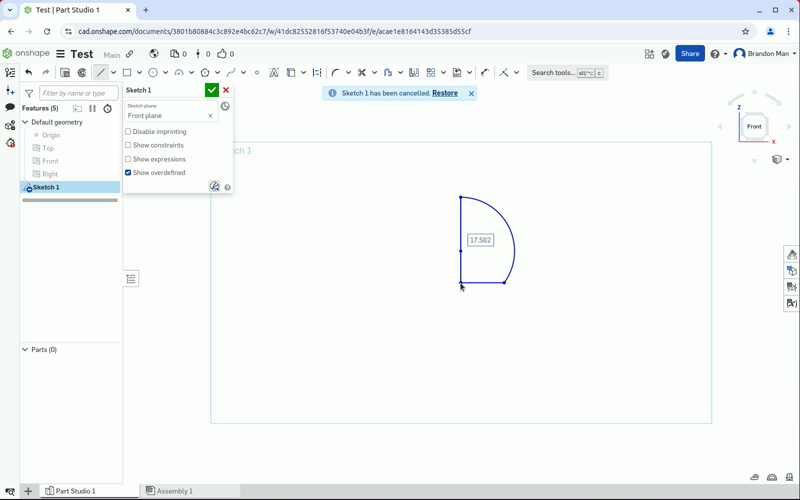
mouse_move(476, 275)
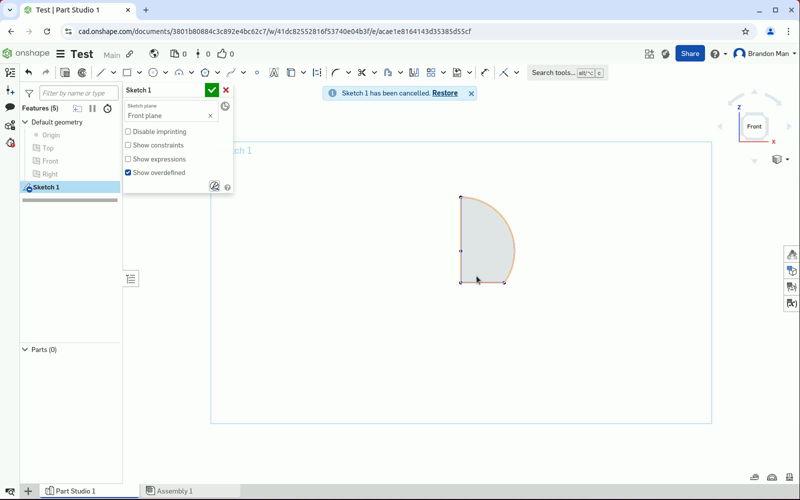
click(476, 275)
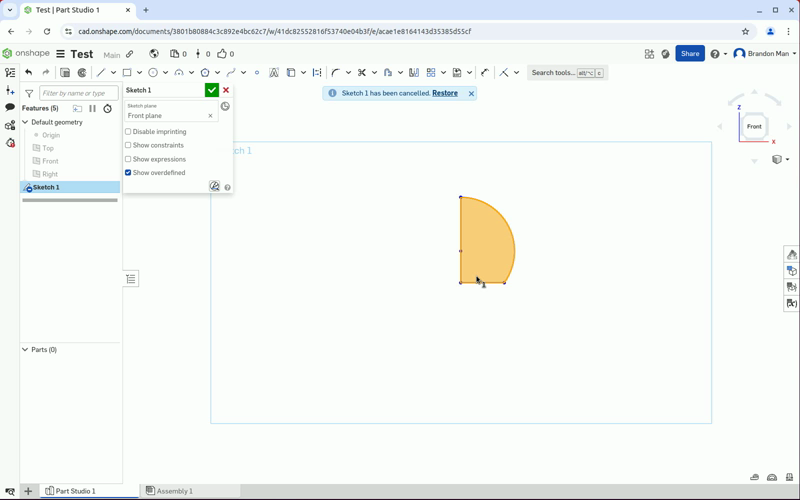
mouse_move(73, 352)
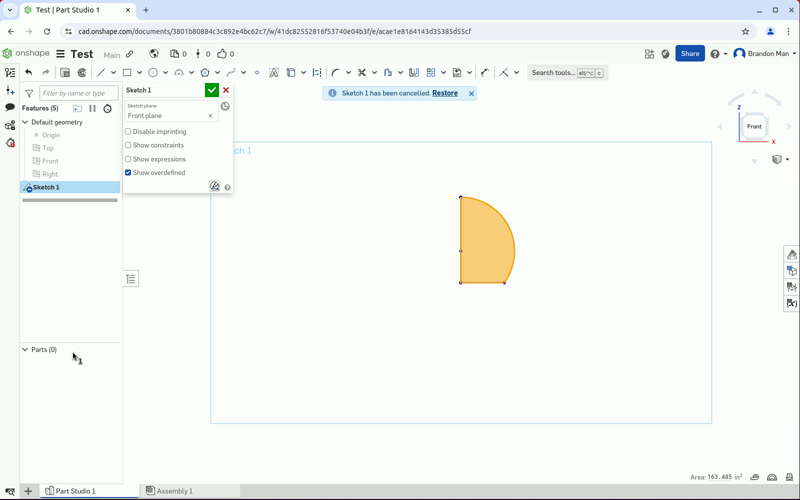
key(shift+y)
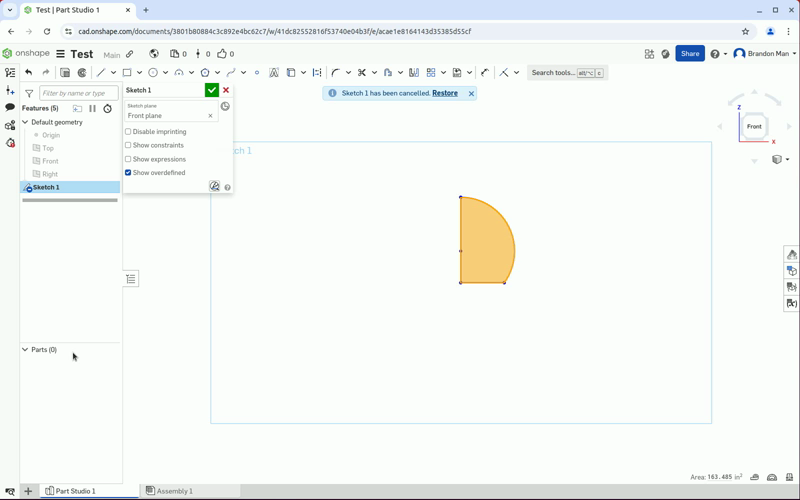
key(shift+e)
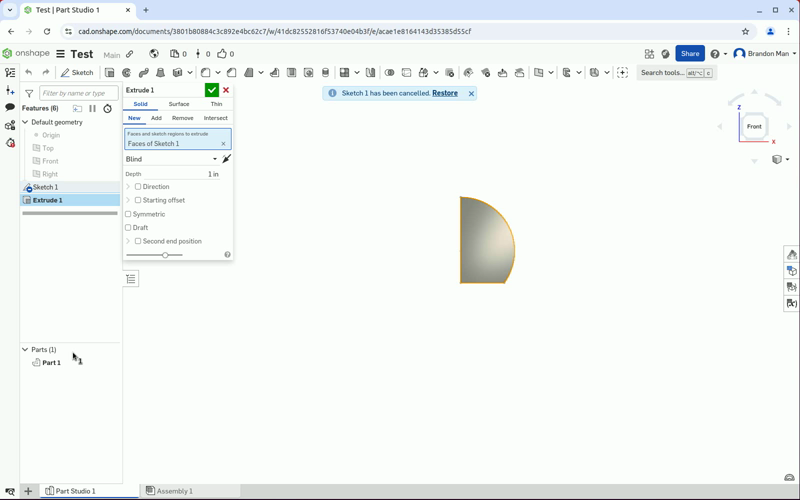
mouse_move(143, 106)
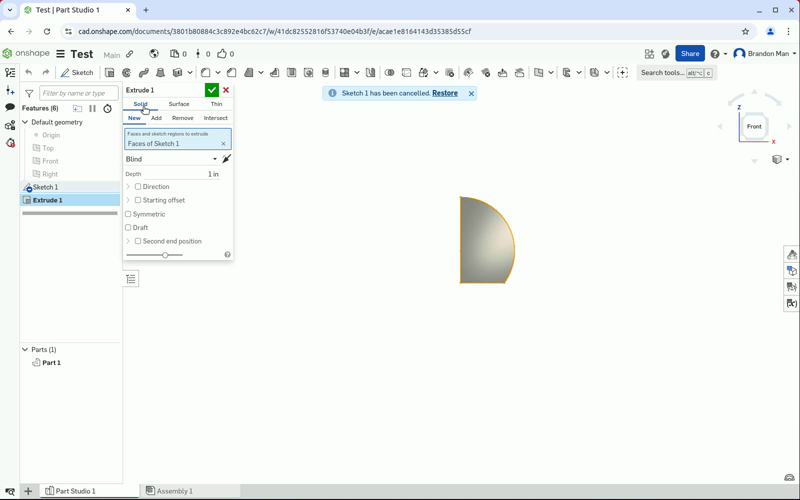
click(143, 106)
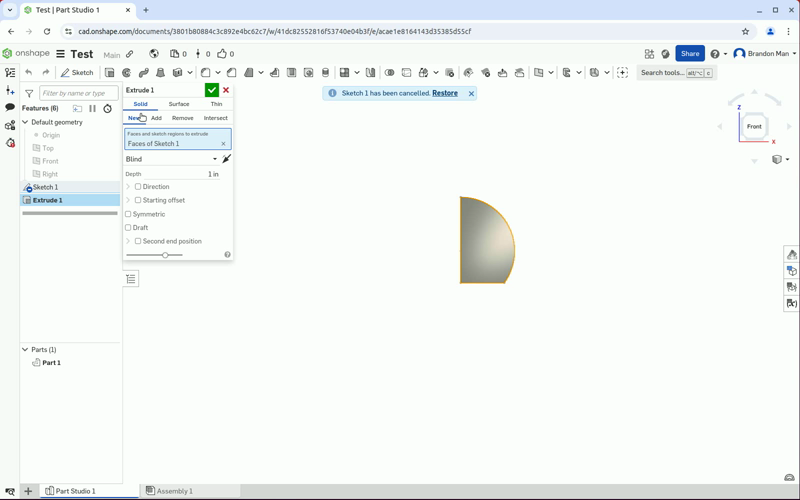
mouse_move(137, 120)
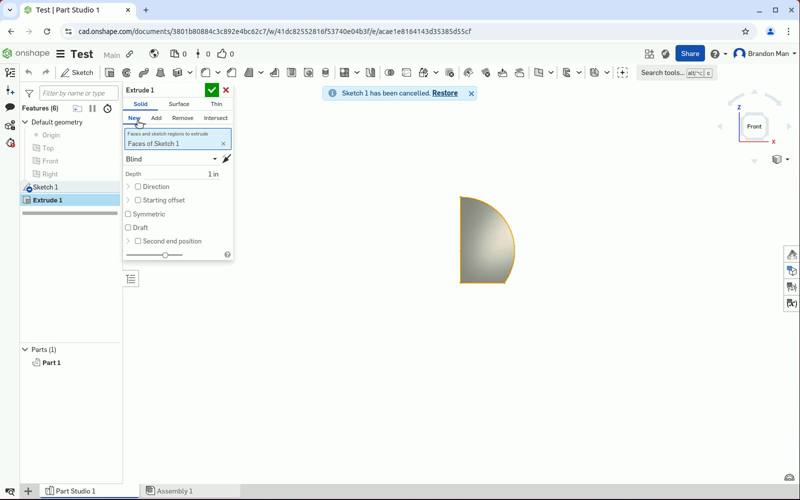
click(137, 120)
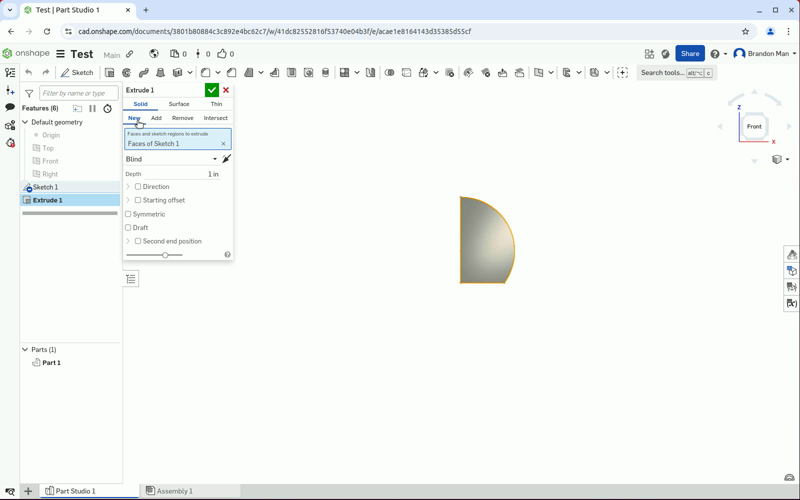
key(tab, 4)
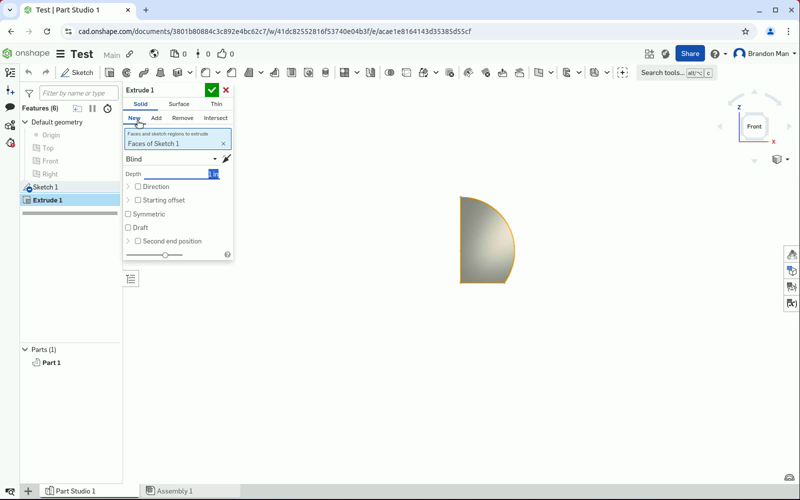
text(-23.108)
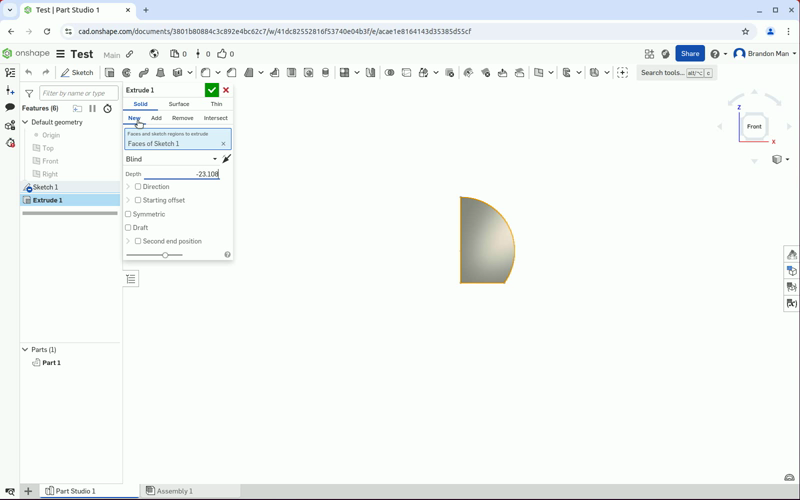
key(enter)
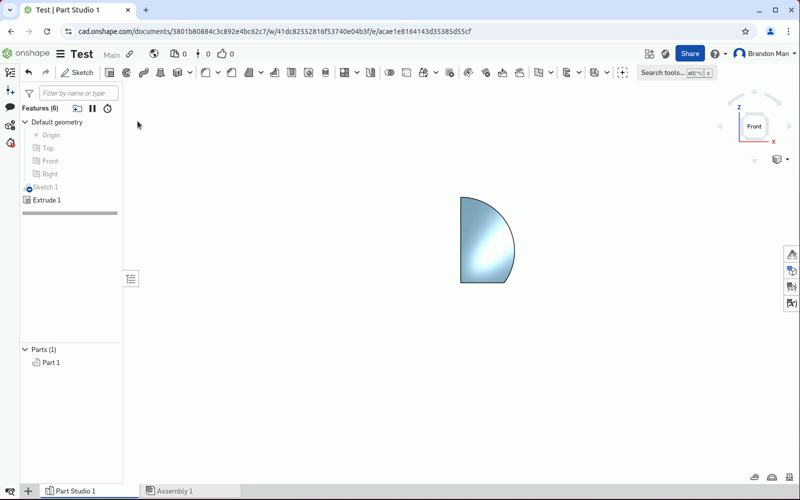
key(shift+h)
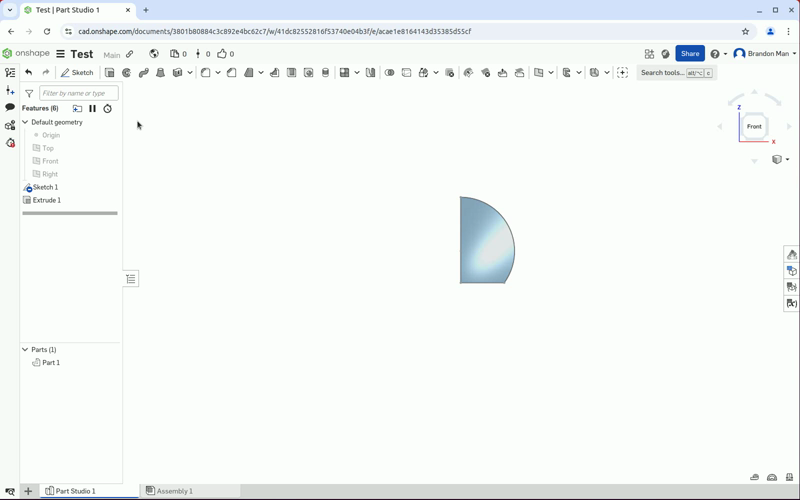
key(shift+h)
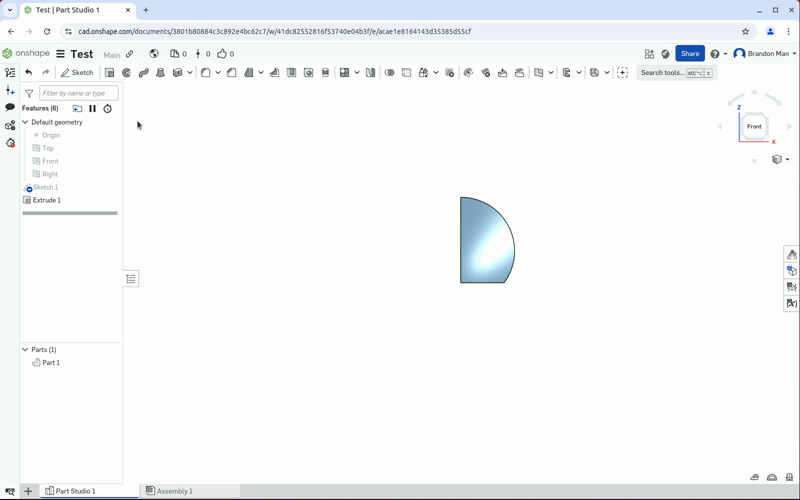
mouse_move(73, 189)
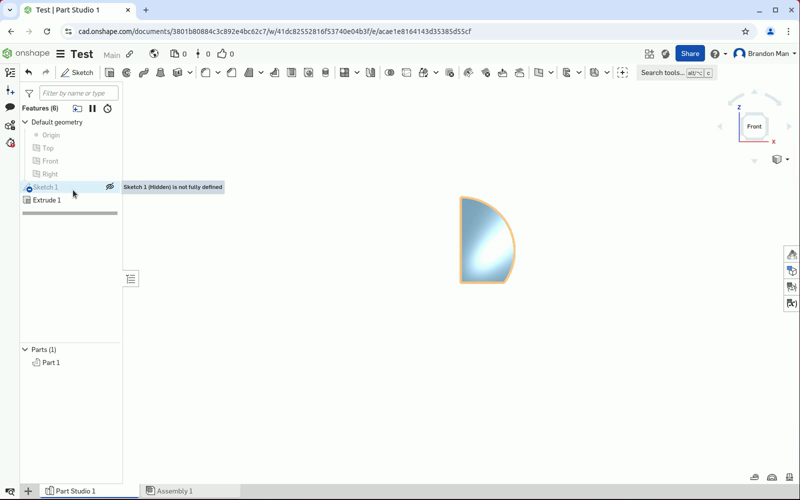
click(73, 189)
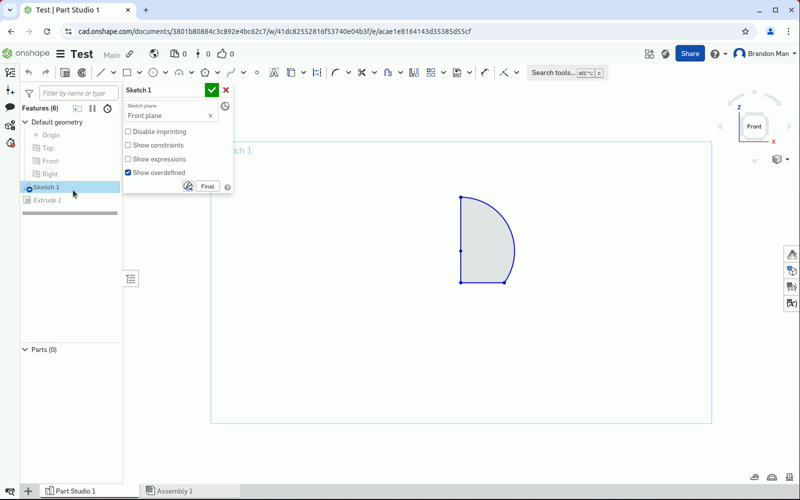
mouse_move(229, 92)
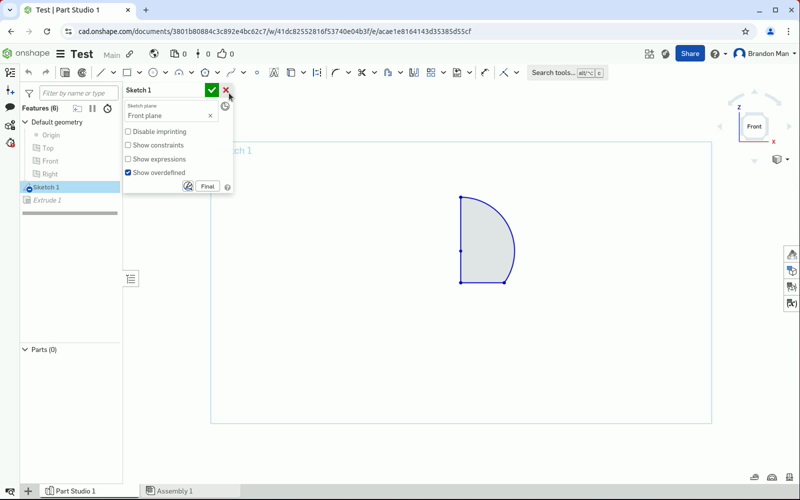
click(229, 92)
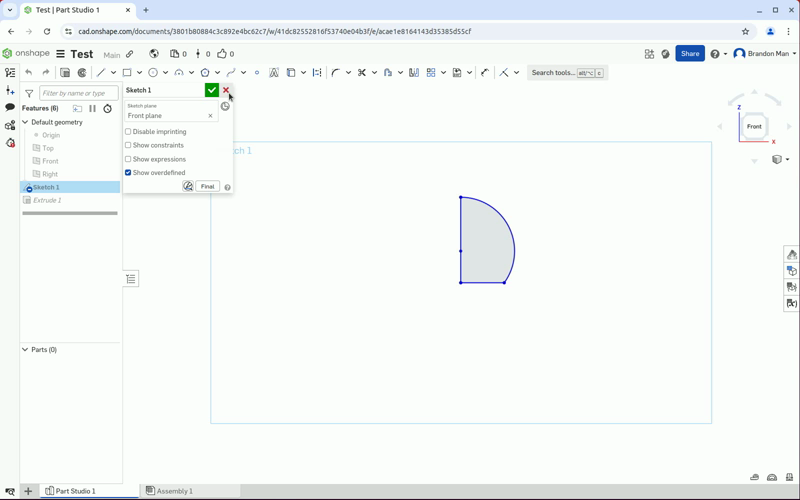
key(shift+s)
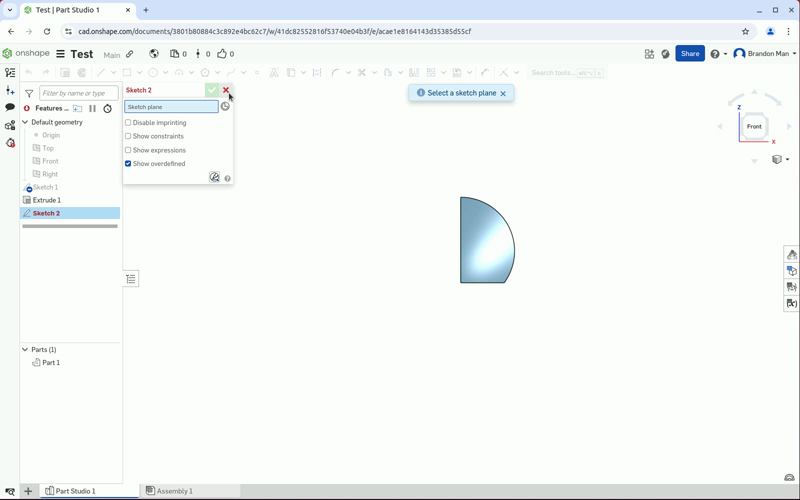
mouse_move(73, 163)
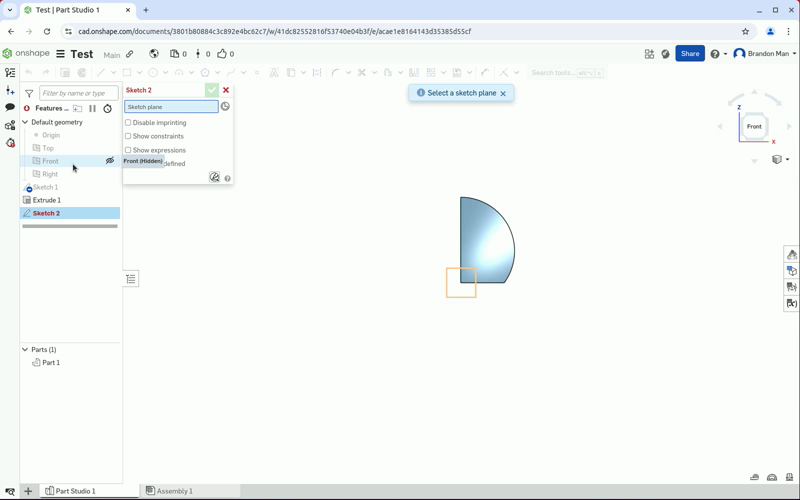
click(73, 163)
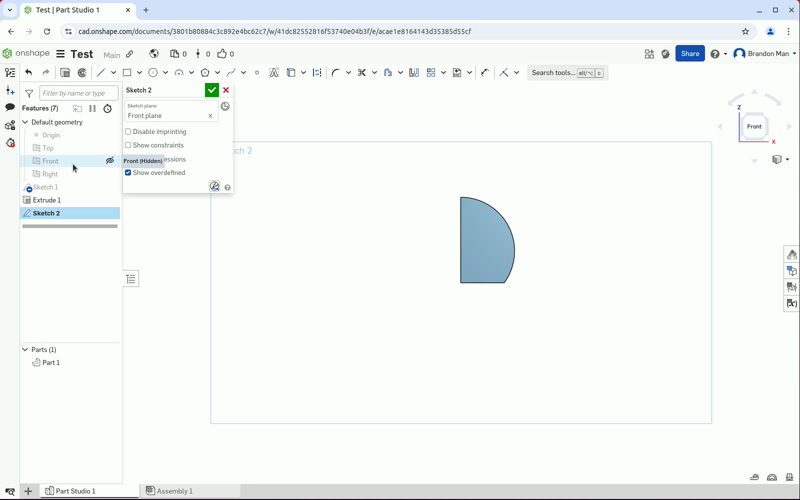
mouse_move(73, 352)
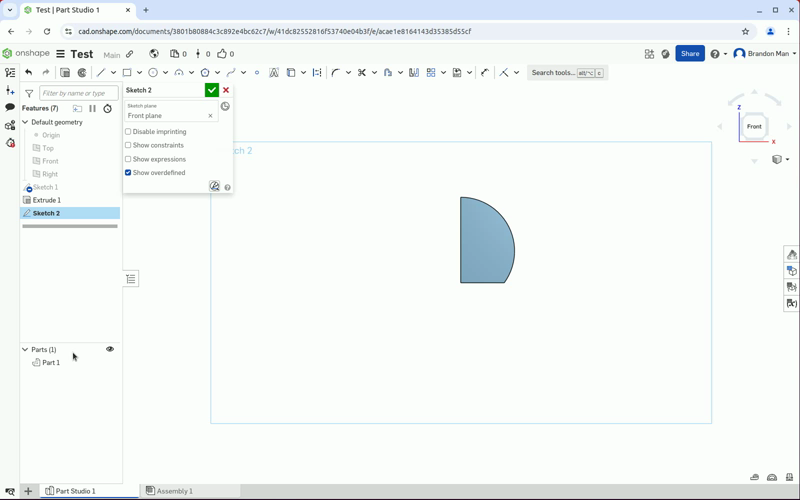
key(y)
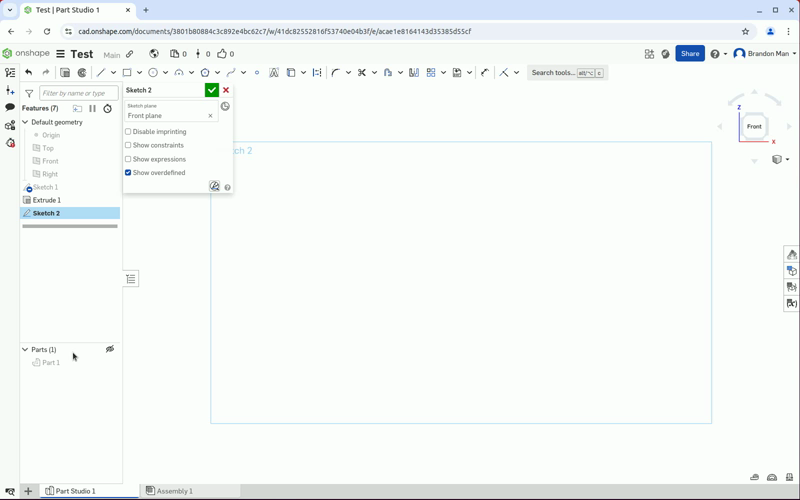
key(l)
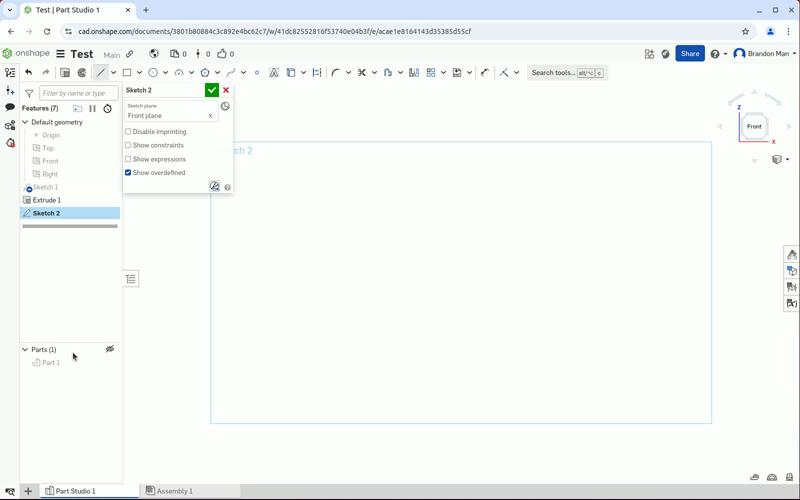
key_down(shift)
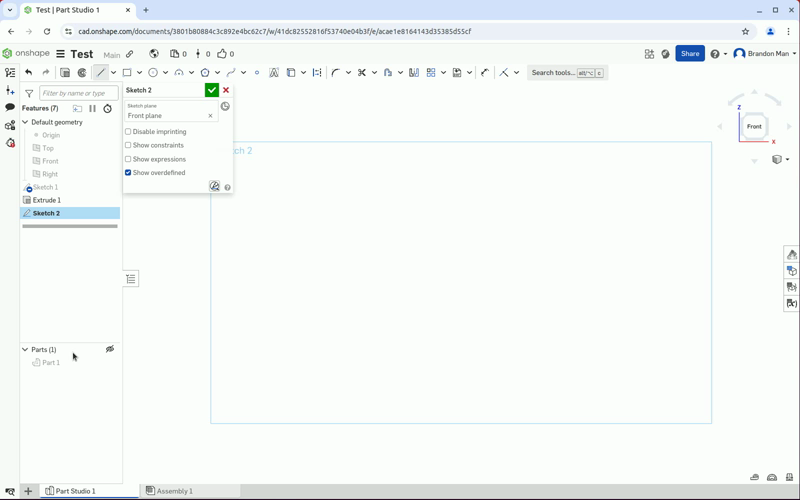
mouse_move(417, 282)
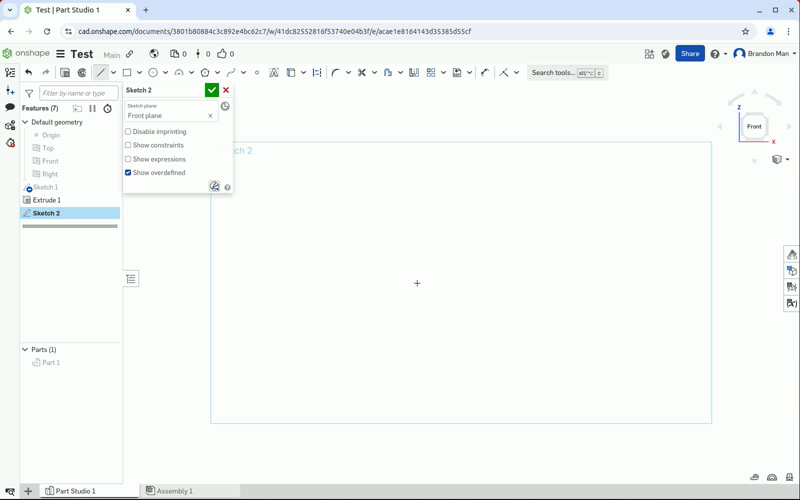
click(417, 282)
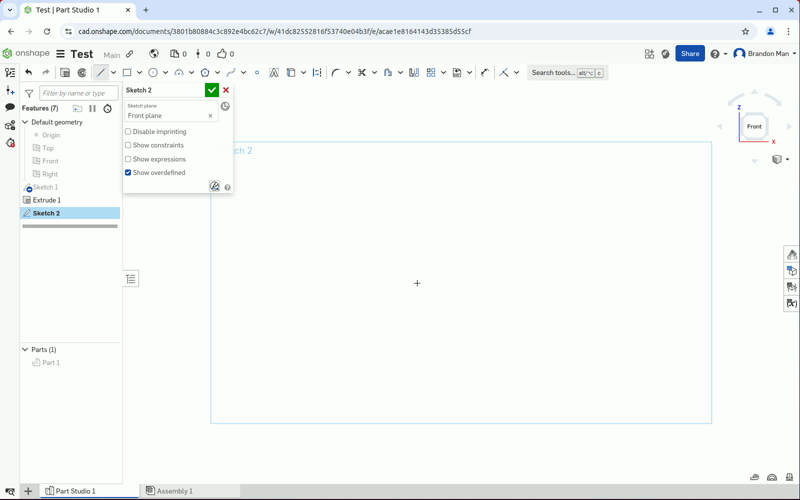
key_up(shift)
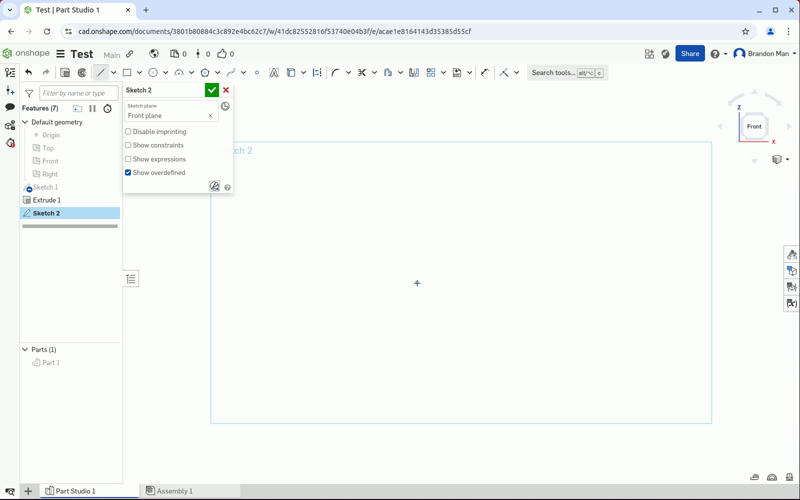
key_down(shift)
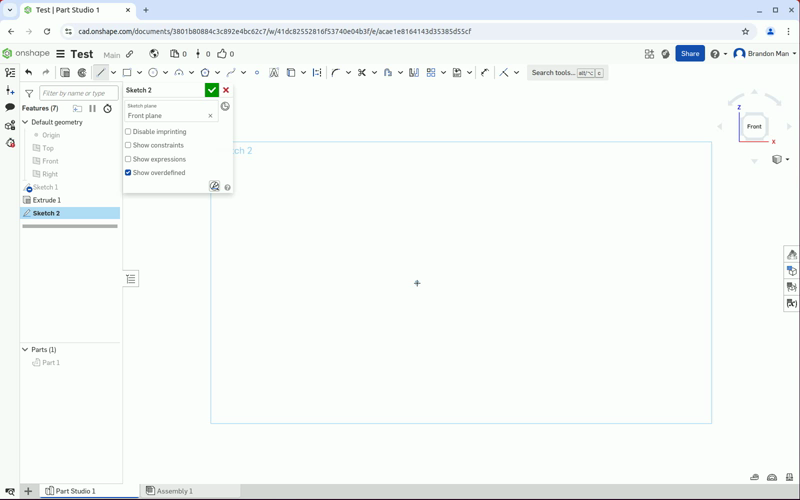
mouse_move(447, 282)
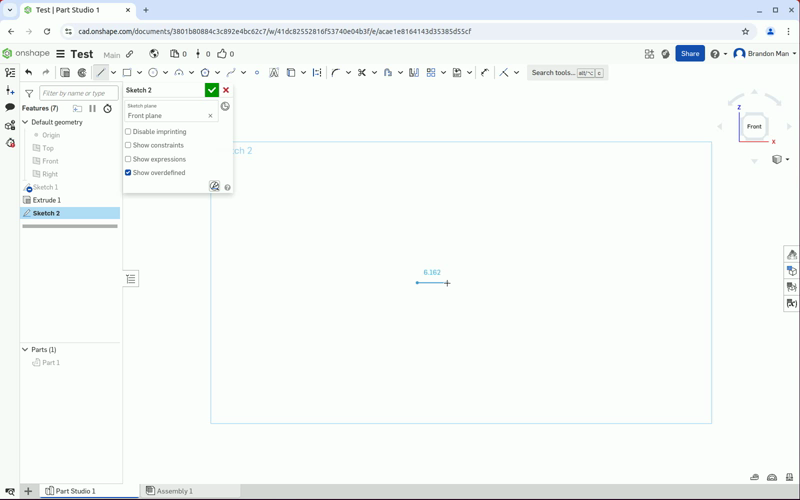
mouse_move(460, 282)
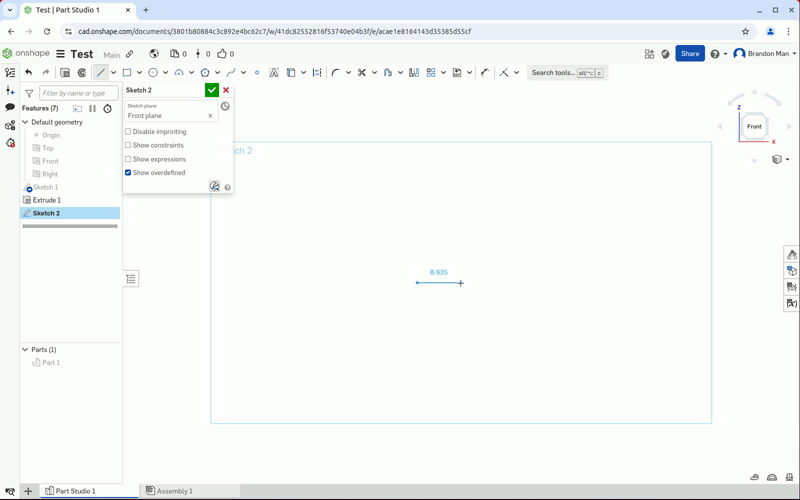
click(460, 282)
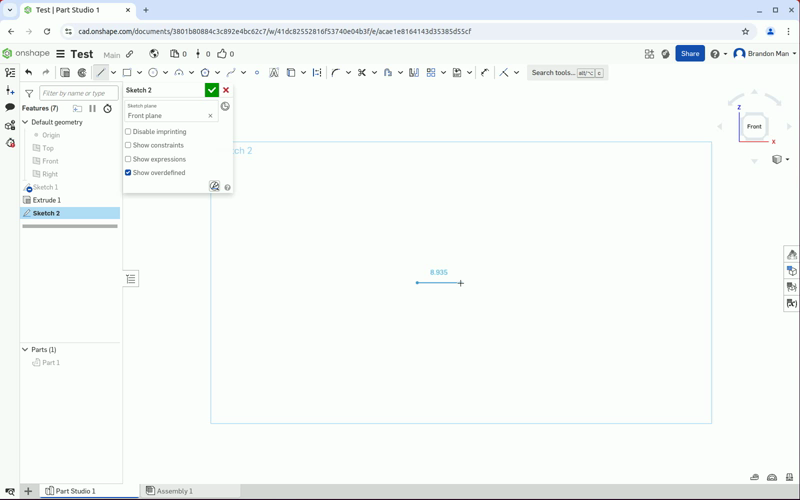
key_up(shift)
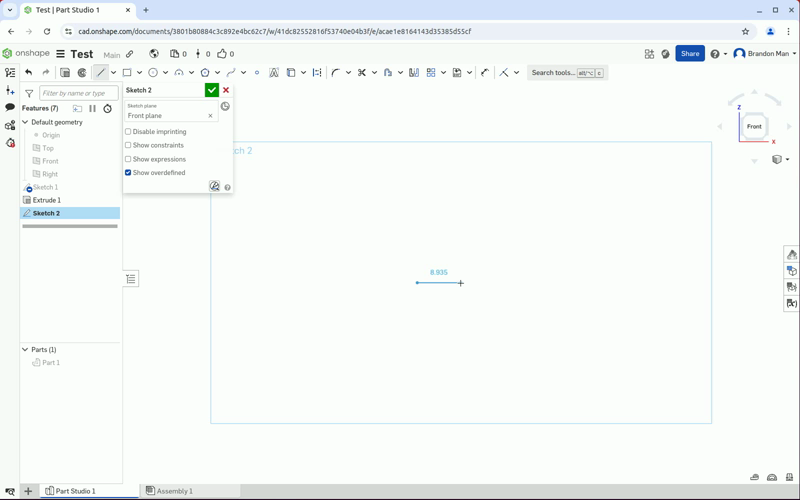
key_down(shift)
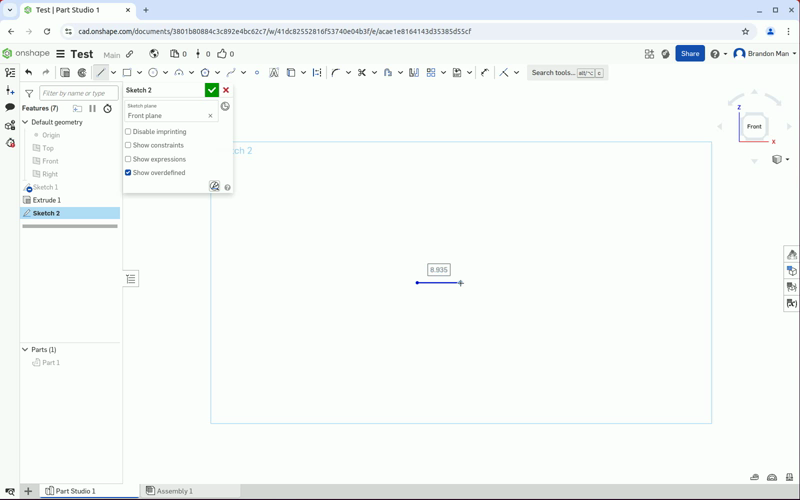
mouse_move(460, 197)
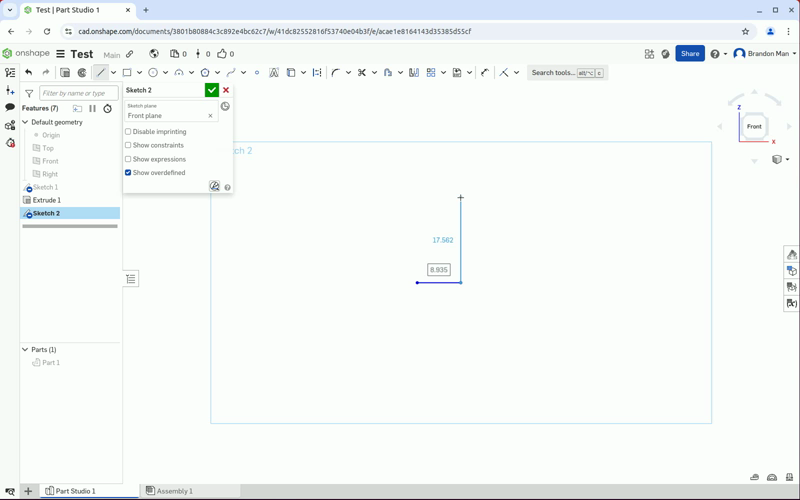
click(460, 197)
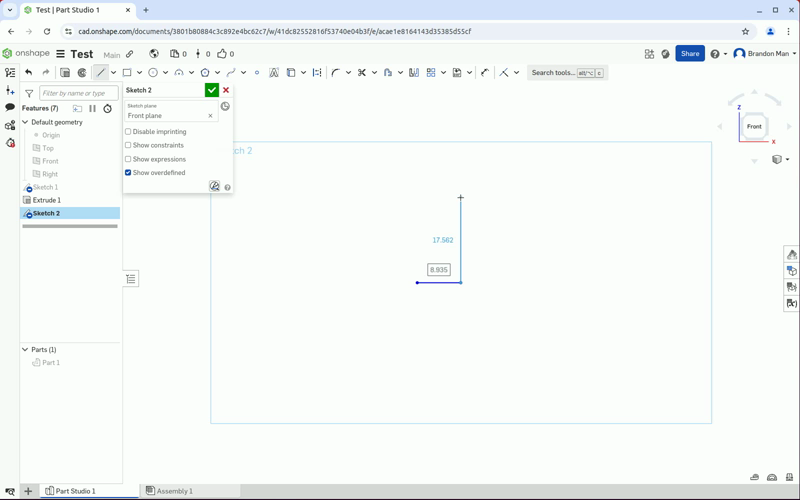
key_up(shift)
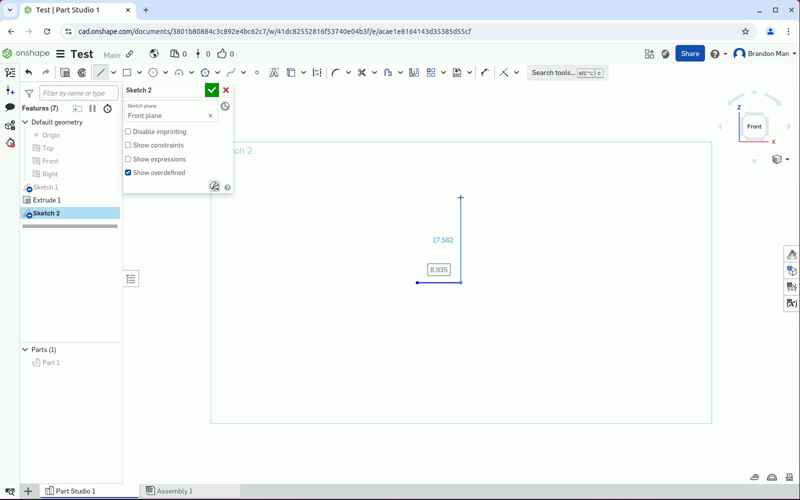
key(esc)
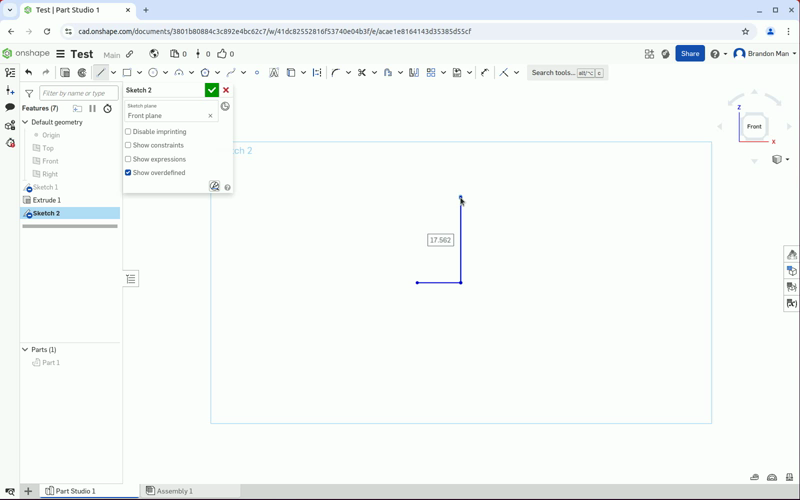
key(a)
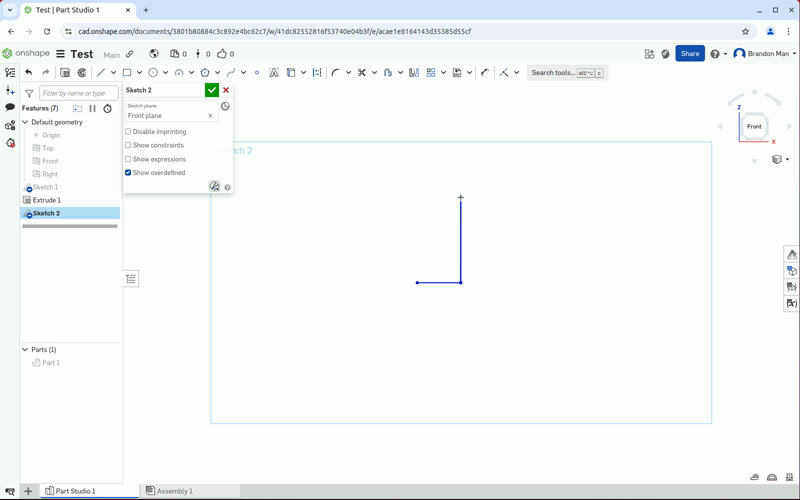
mouse_move(460, 197)
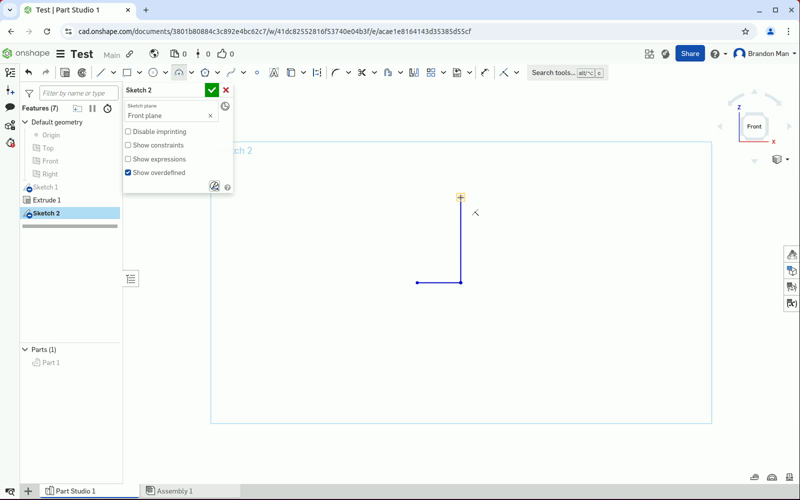
click(460, 197)
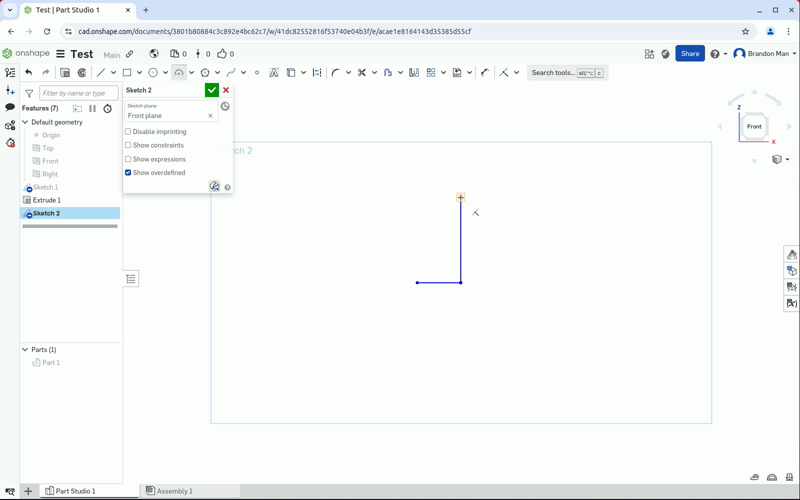
mouse_move(417, 282)
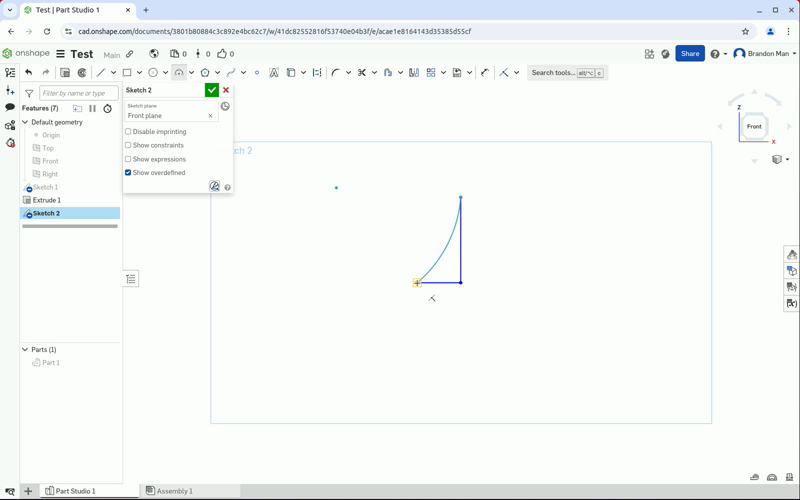
click(417, 282)
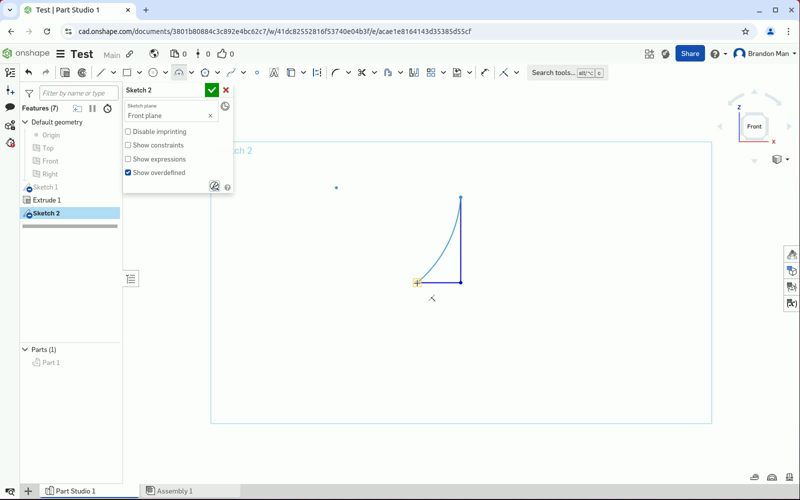
key_down(shift)
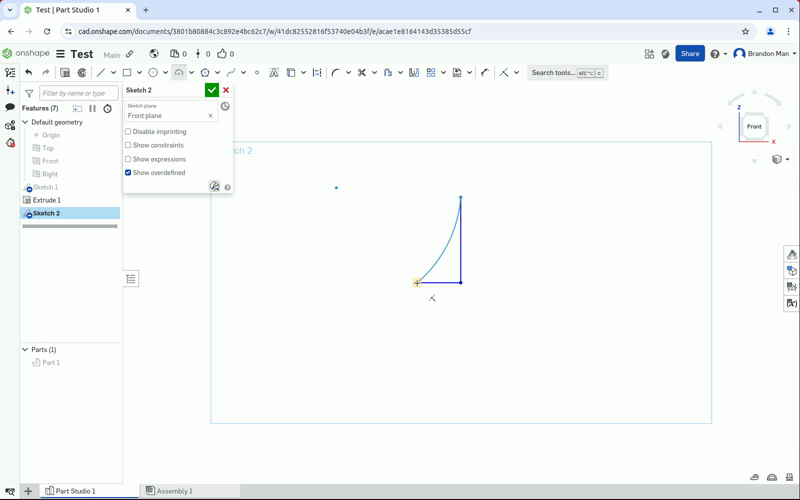
mouse_move(412, 226)
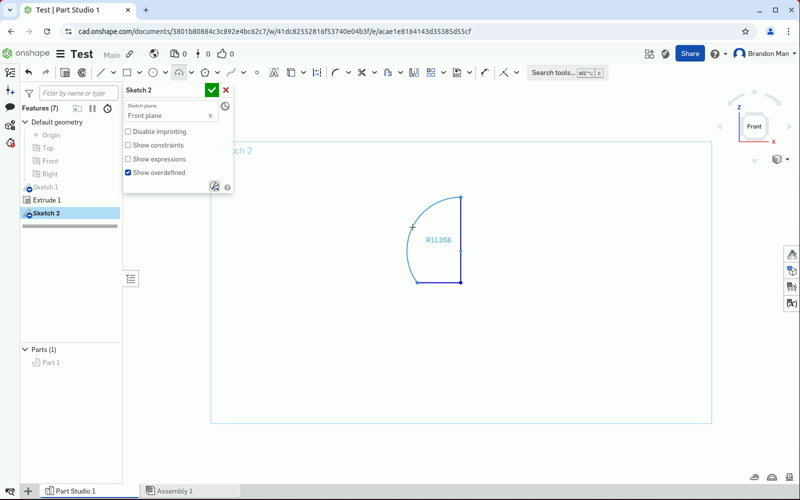
click(412, 226)
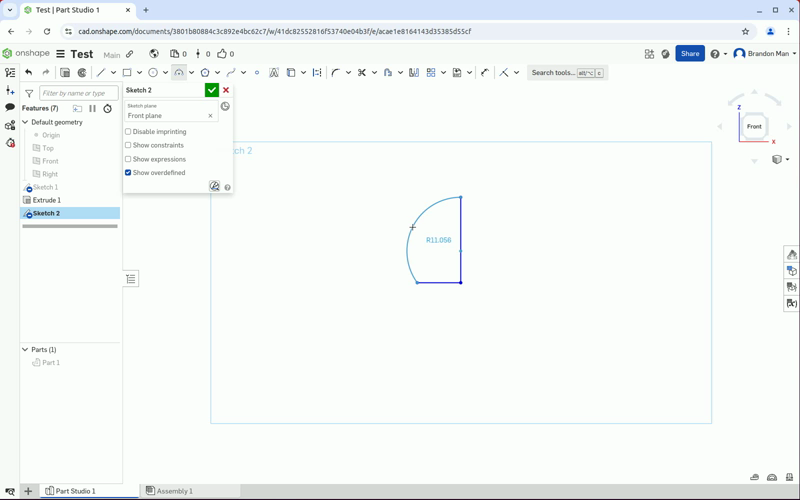
key_up(shift)
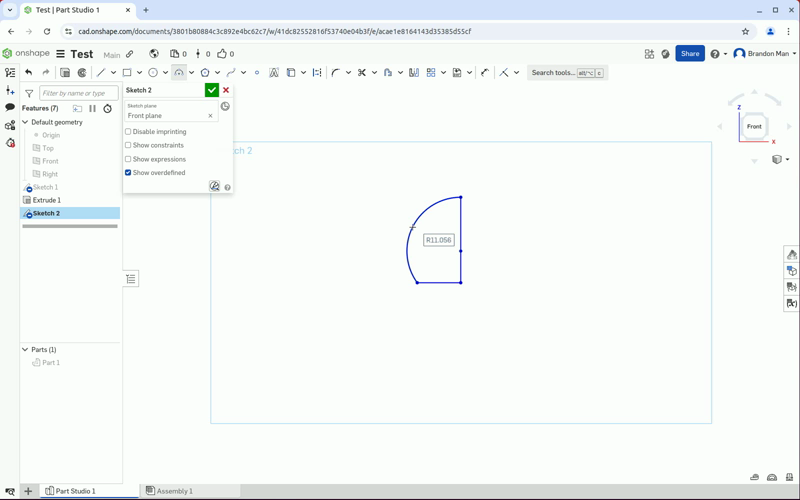
key(esc)
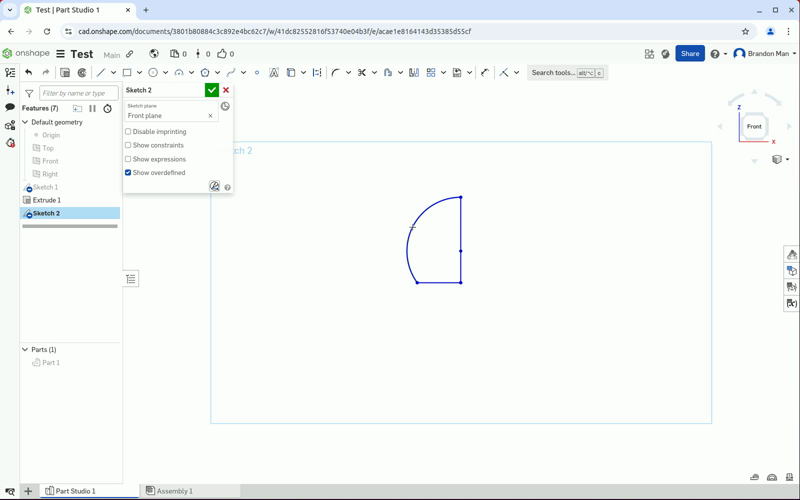
mouse_move(446, 237)
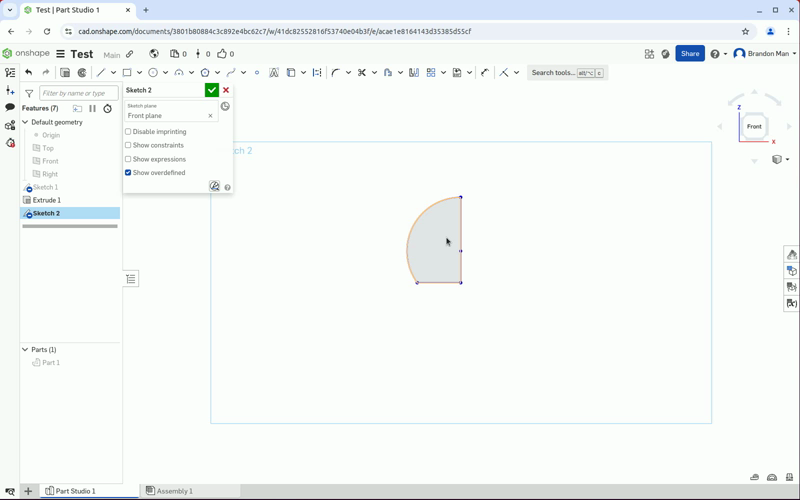
click(446, 237)
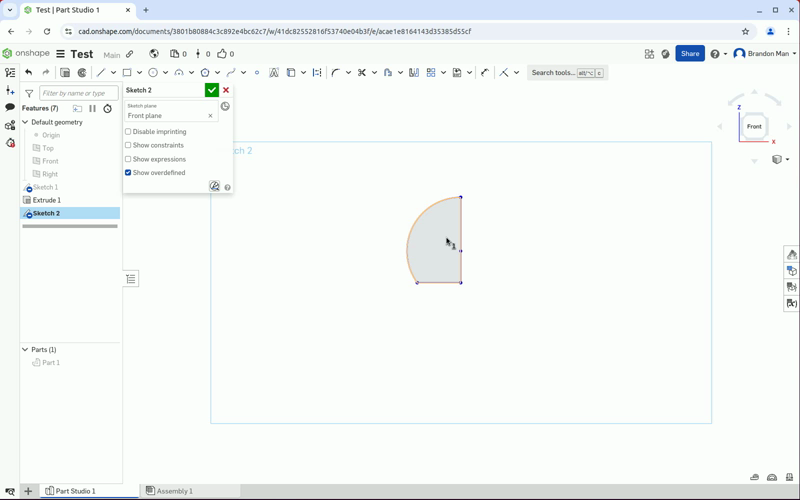
mouse_move(73, 352)
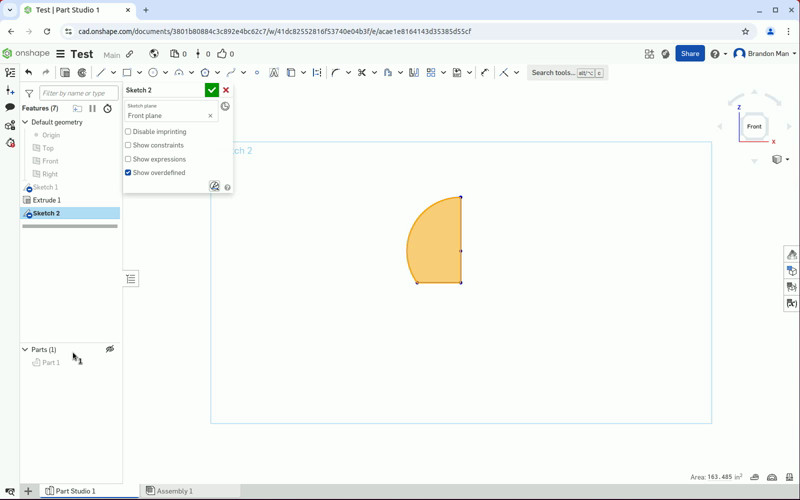
key(shift+y)
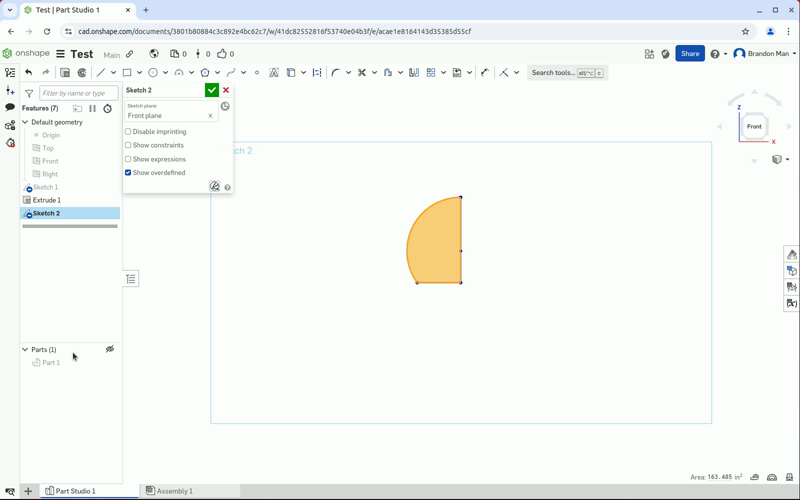
key(shift+e)
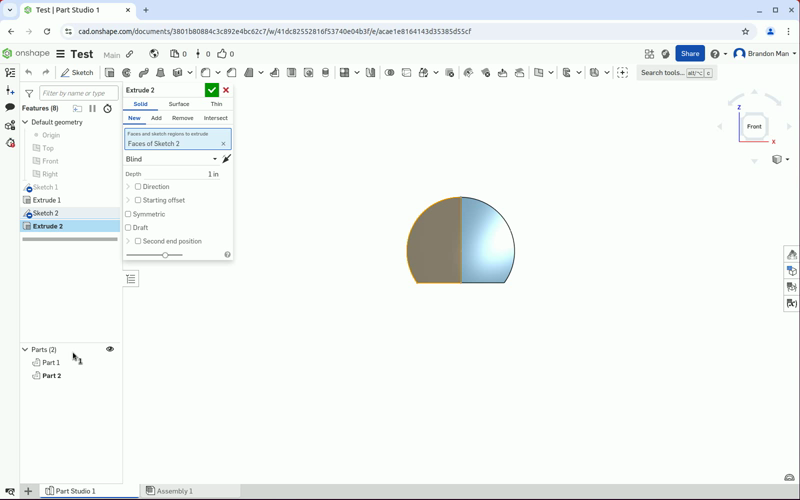
mouse_move(143, 106)
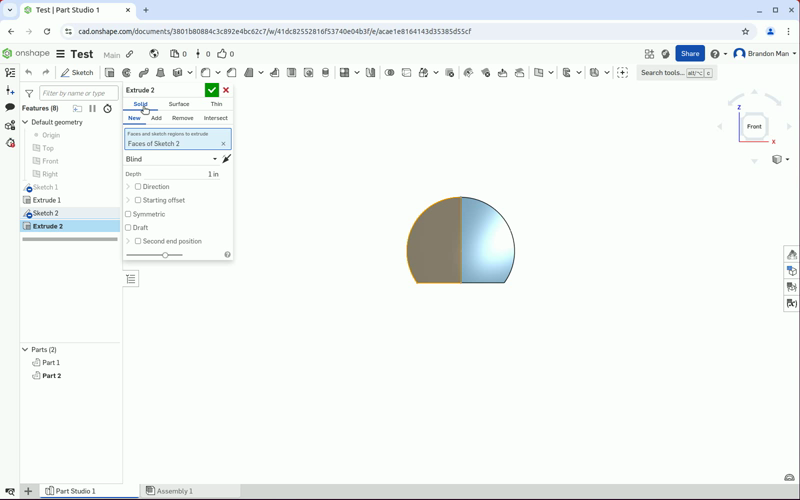
click(143, 106)
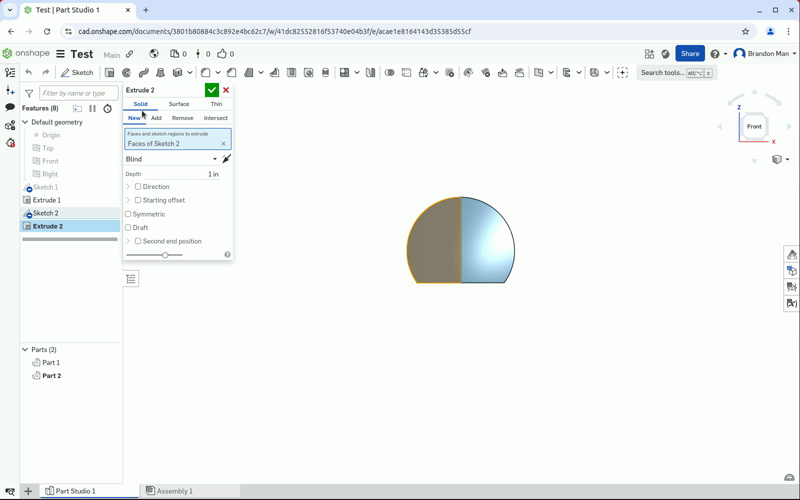
mouse_move(137, 120)
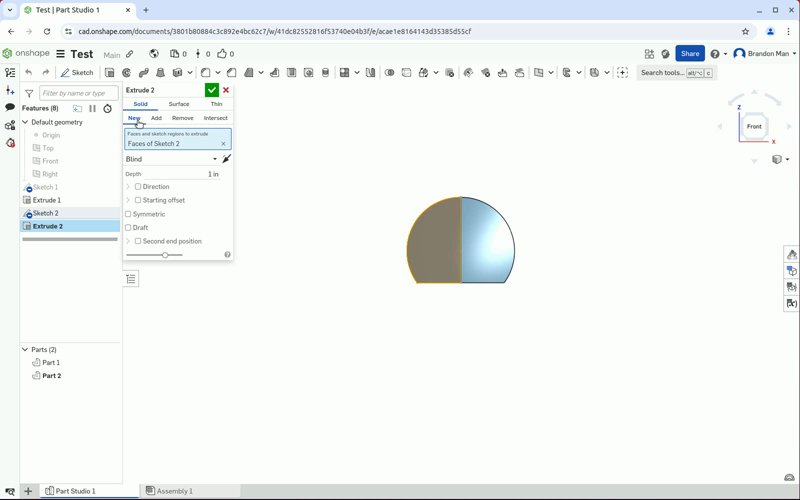
click(137, 120)
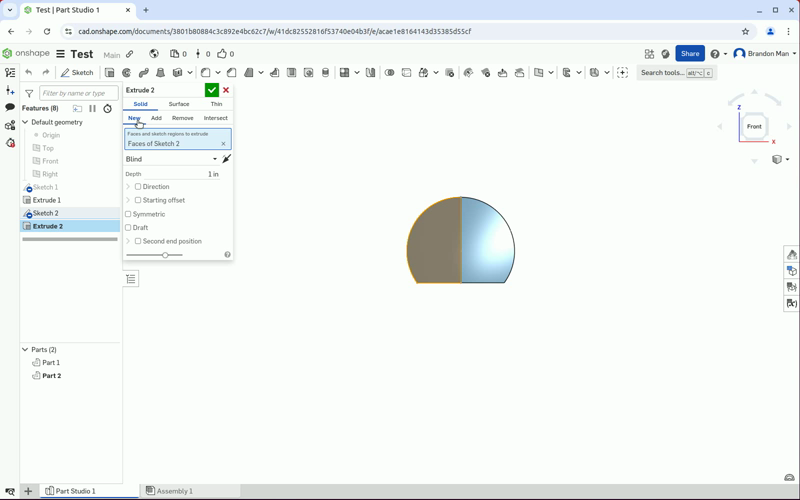
key(tab, 4)
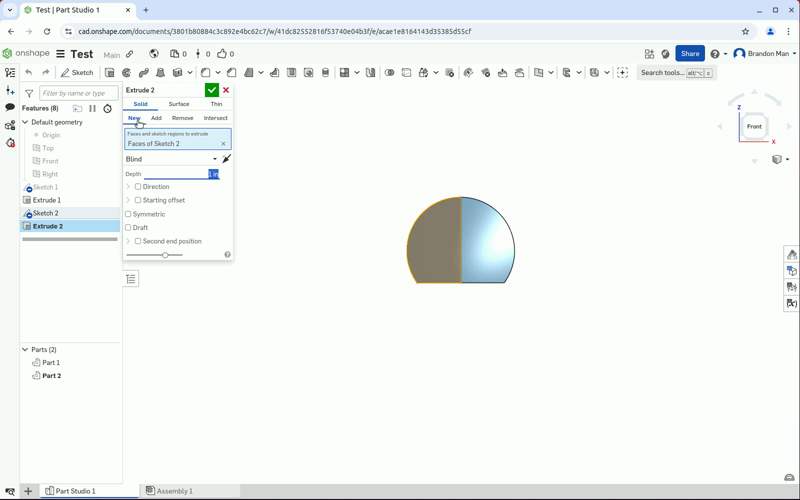
text(-23.108)
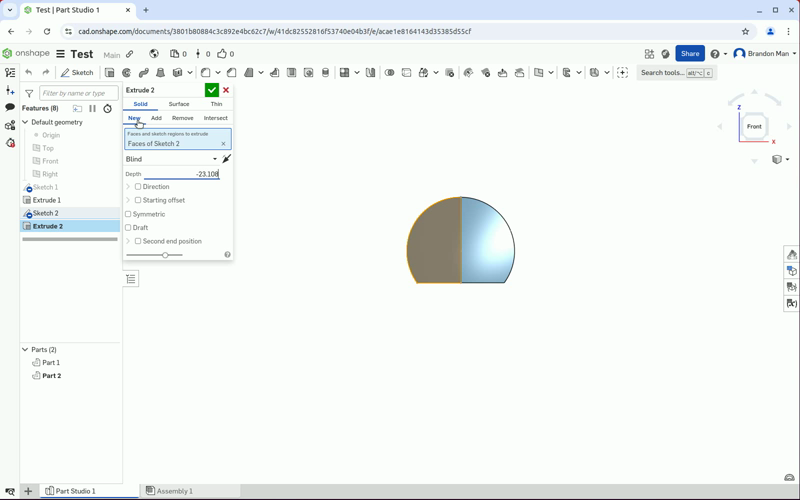
key(enter)
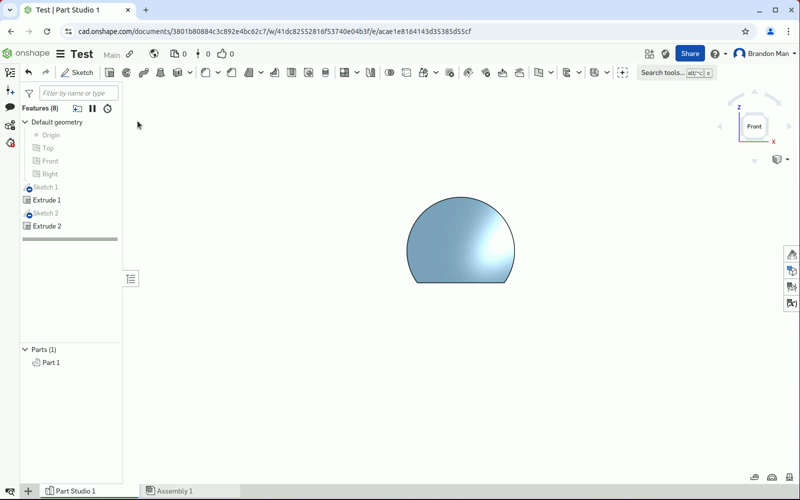
key(shift+h)
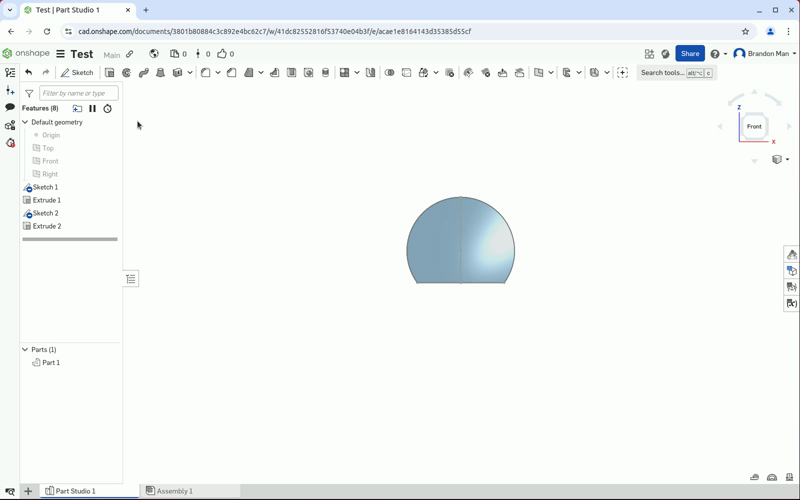
key(shift+h)
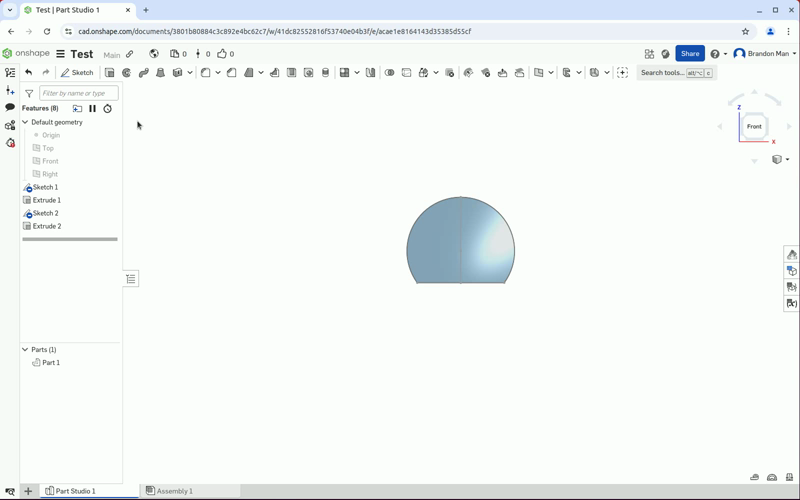
key(shift+7)
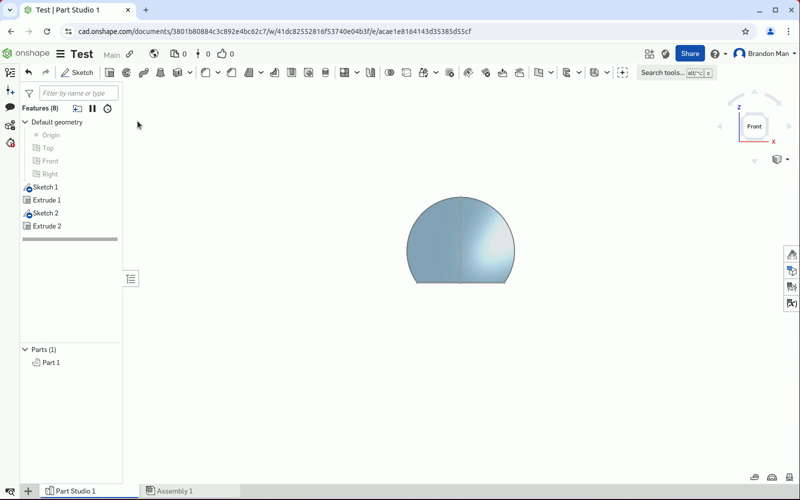
key(left, 2)
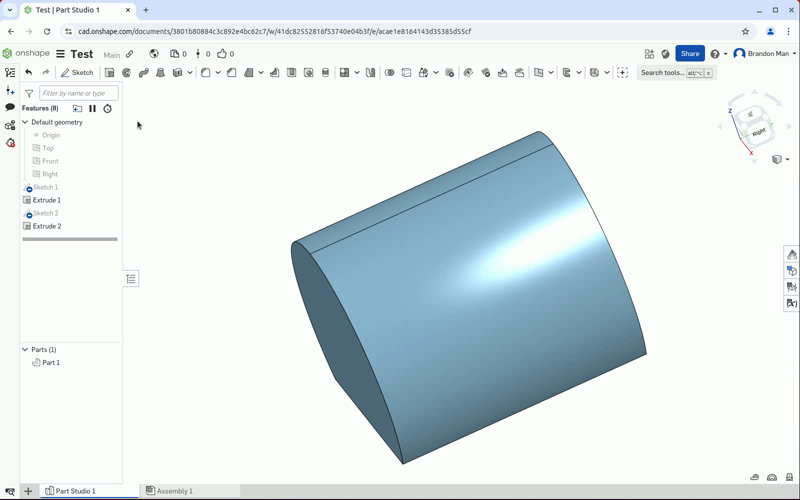
key(down, 2)
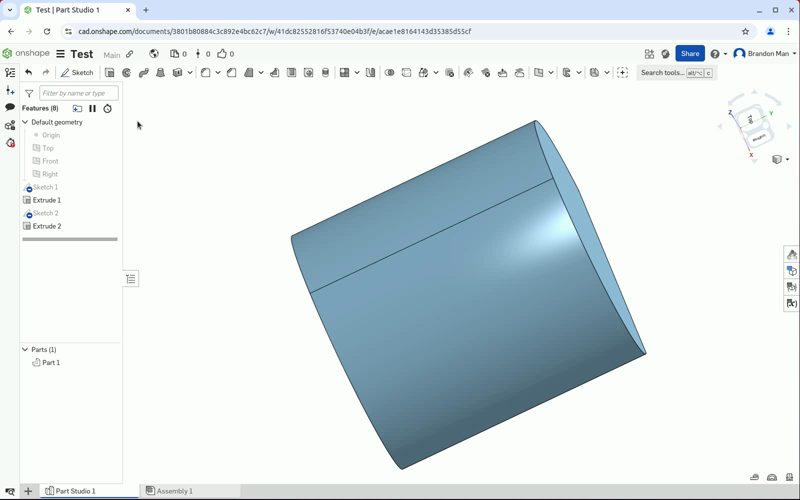
key(up, 2)
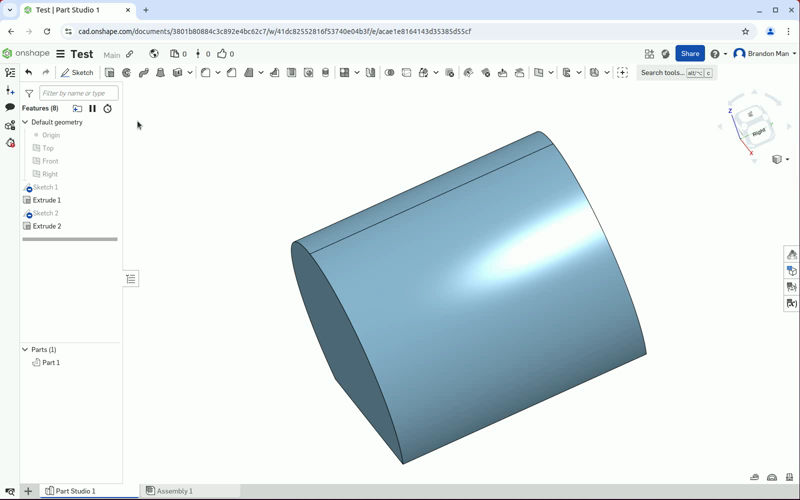
key(right, 2)
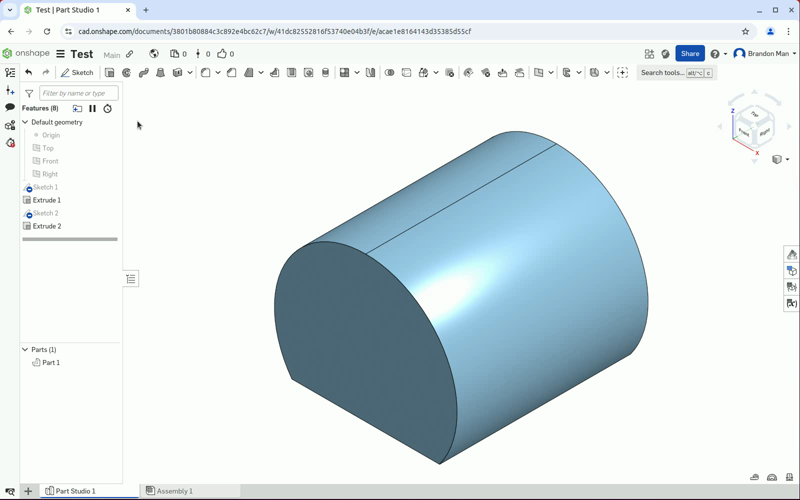
mouse_move(73, 189)
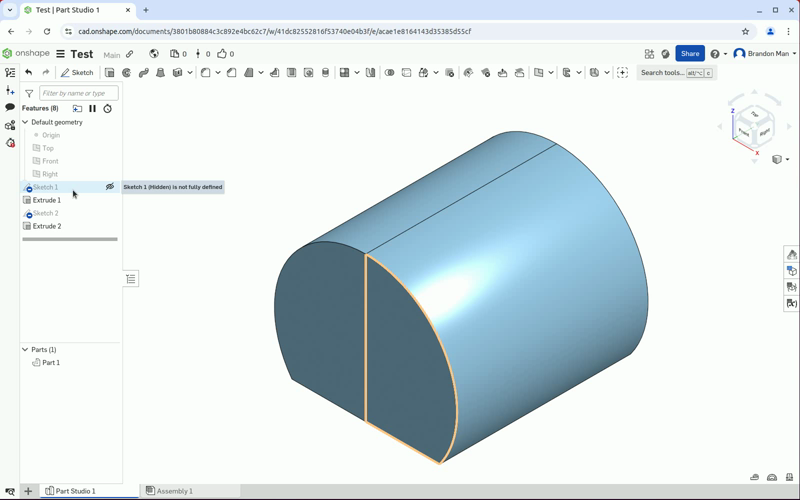
click(73, 189)